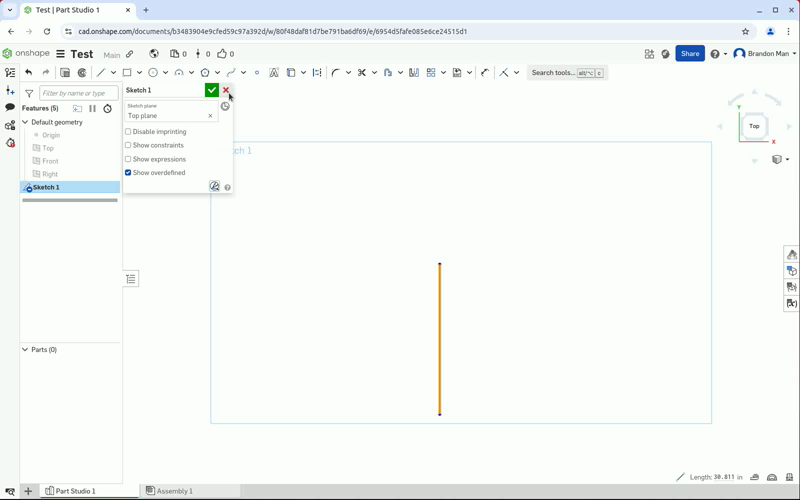
key(shift+h)
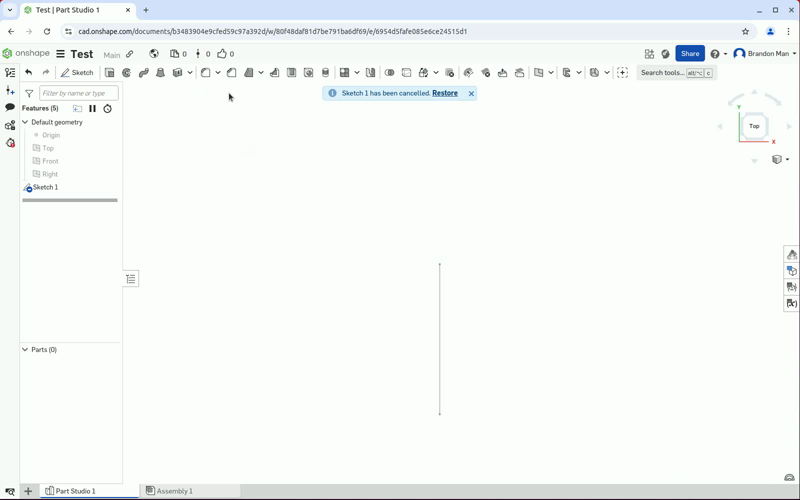
key(shift+s)
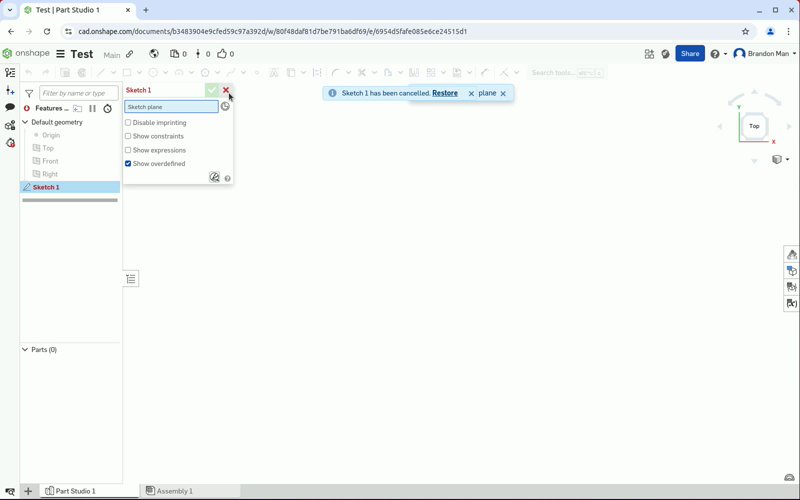
mouse_move(73, 150)
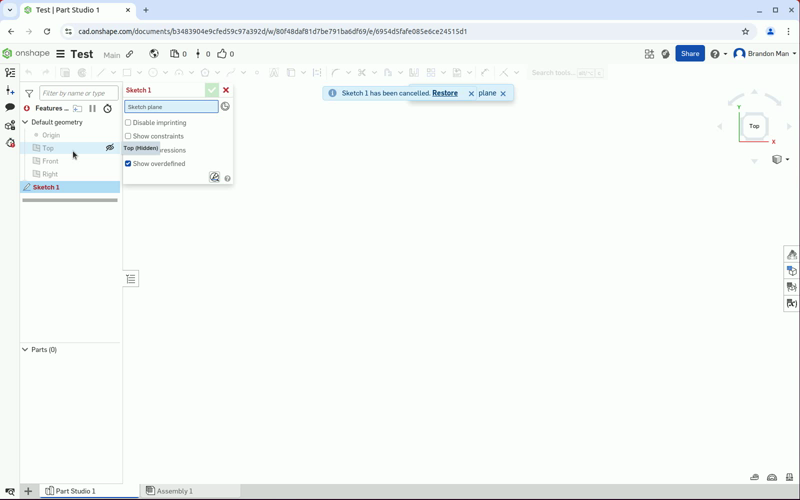
click(73, 150)
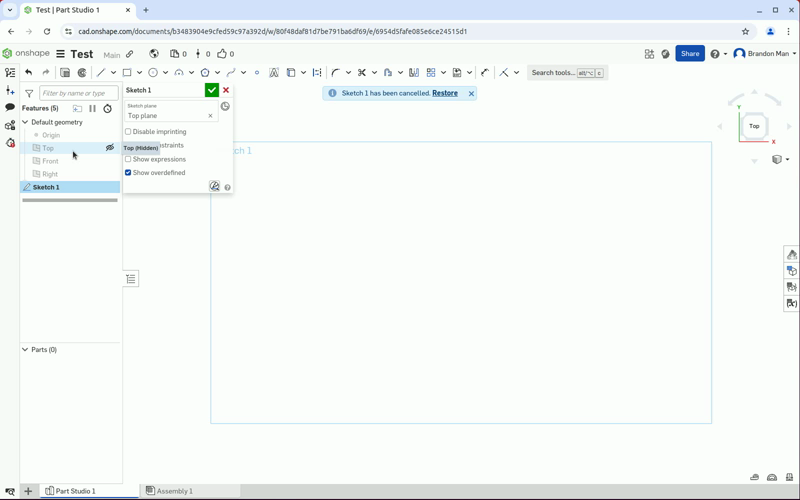
mouse_move(73, 352)
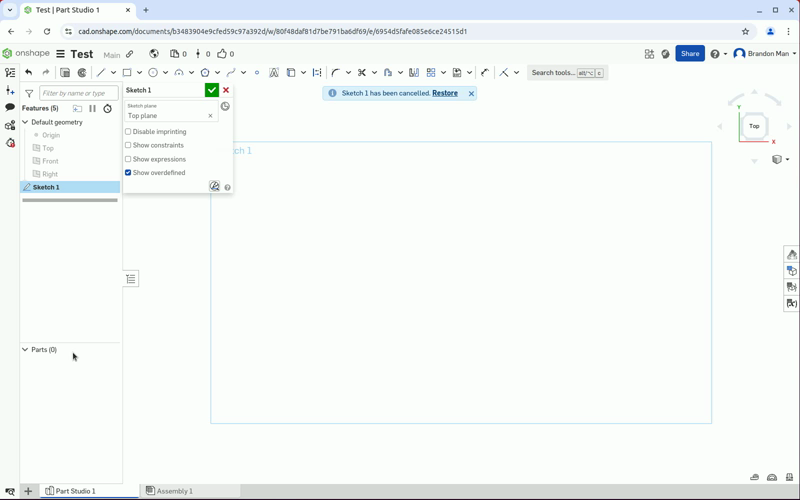
key(y)
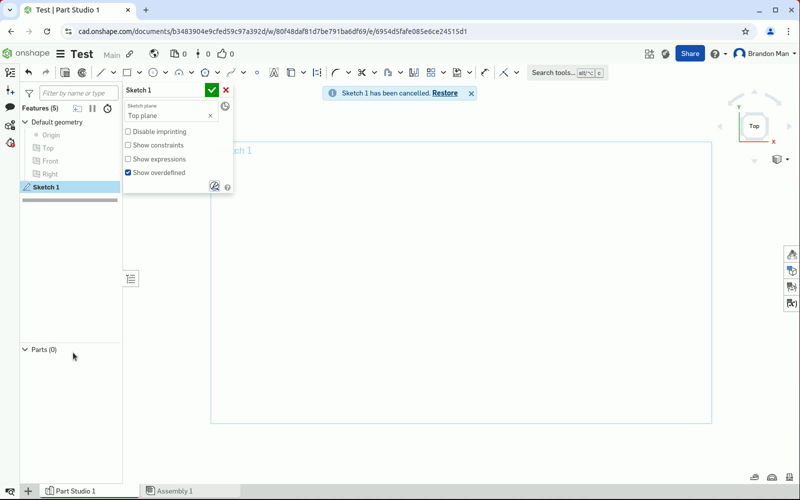
key(l)
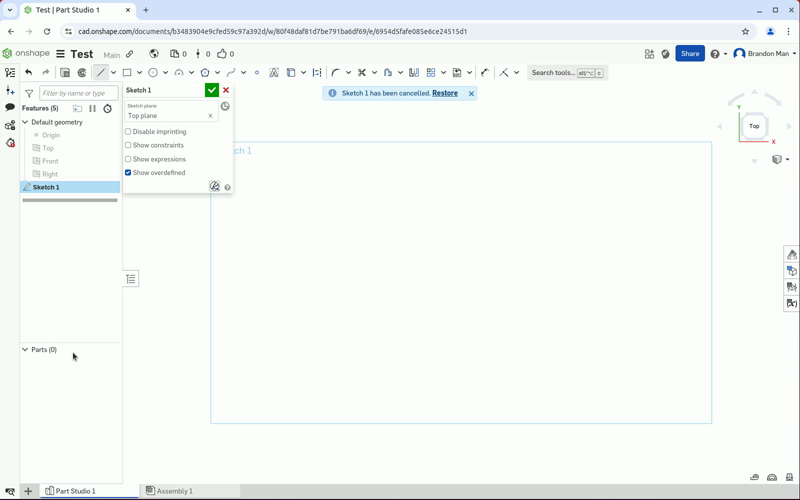
key_down(shift)
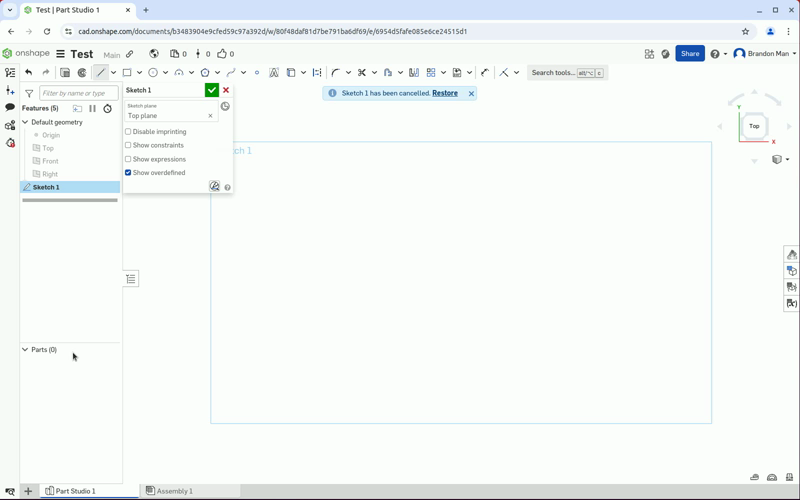
mouse_move(460, 282)
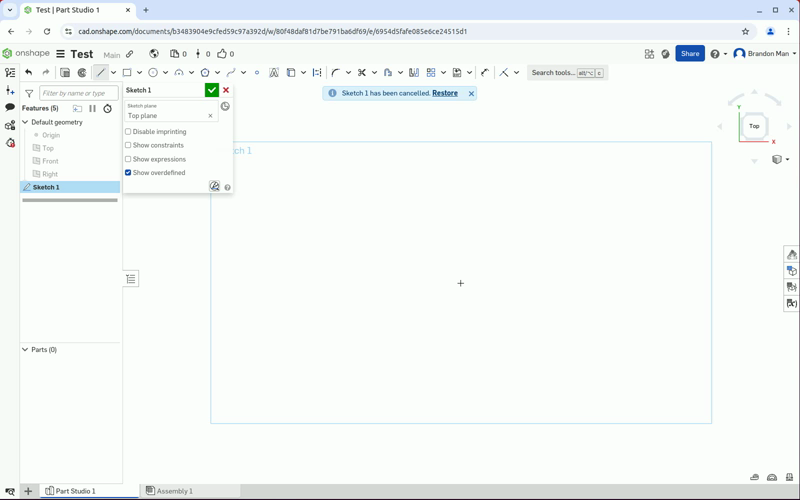
click(460, 282)
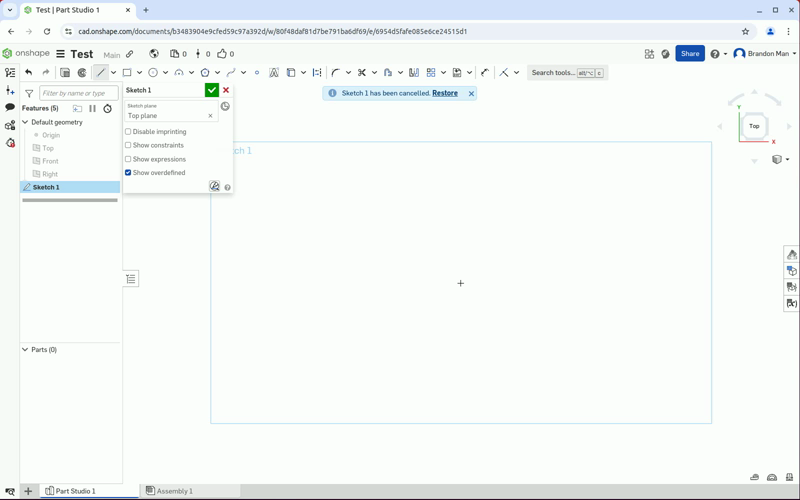
key_up(shift)
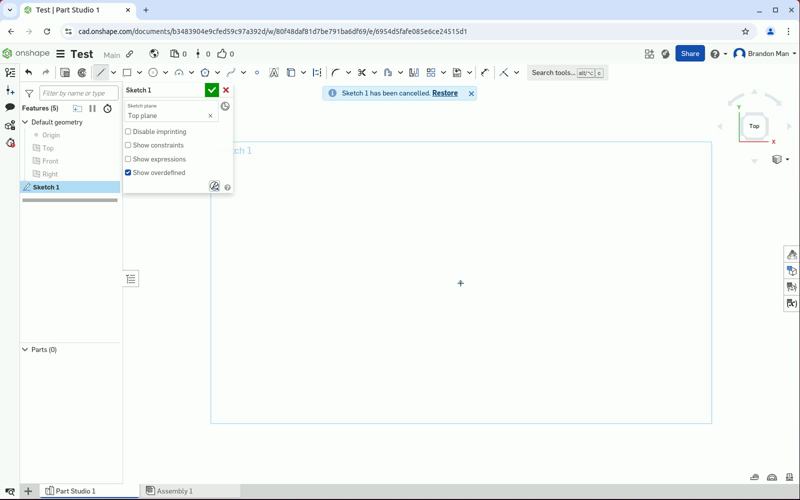
key_down(shift)
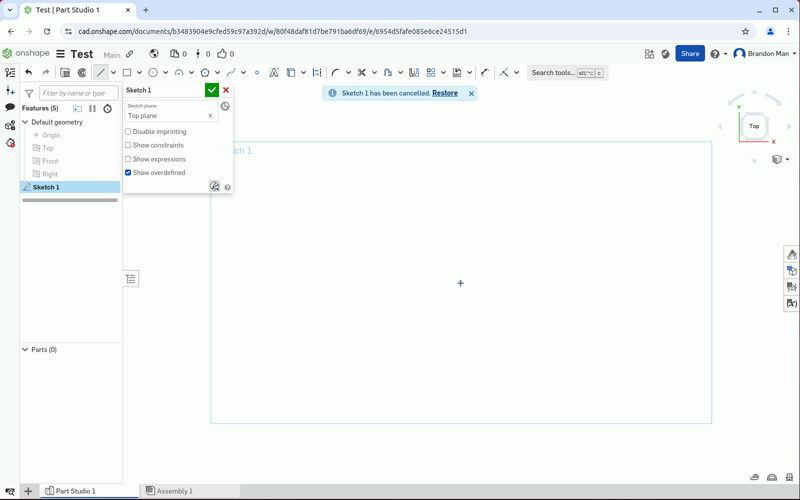
mouse_move(535, 282)
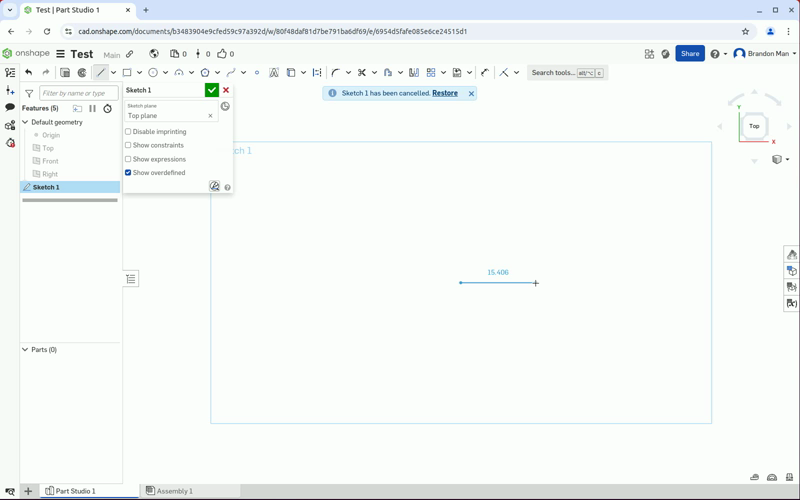
click(535, 282)
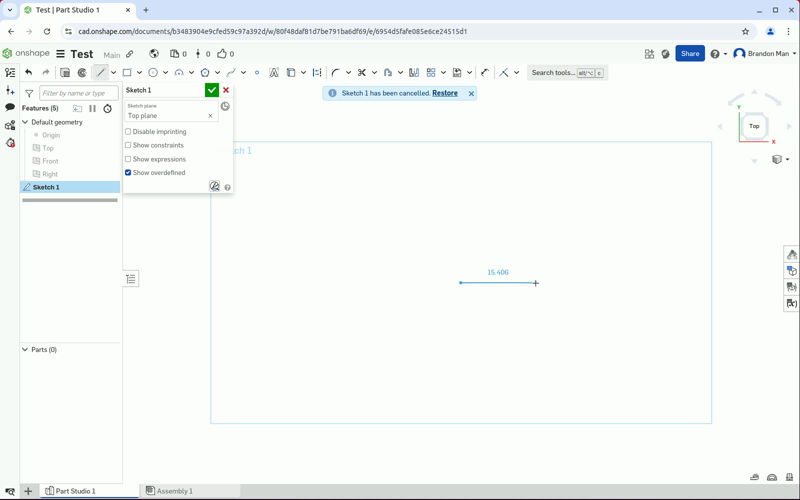
key_up(shift)
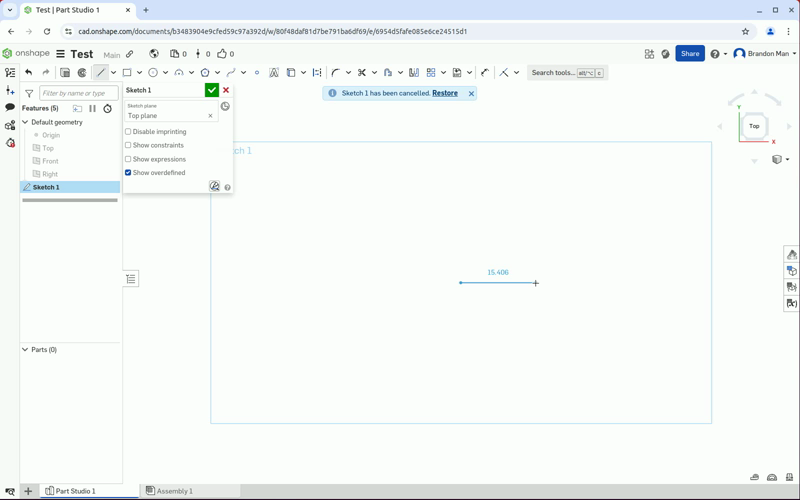
key_down(shift)
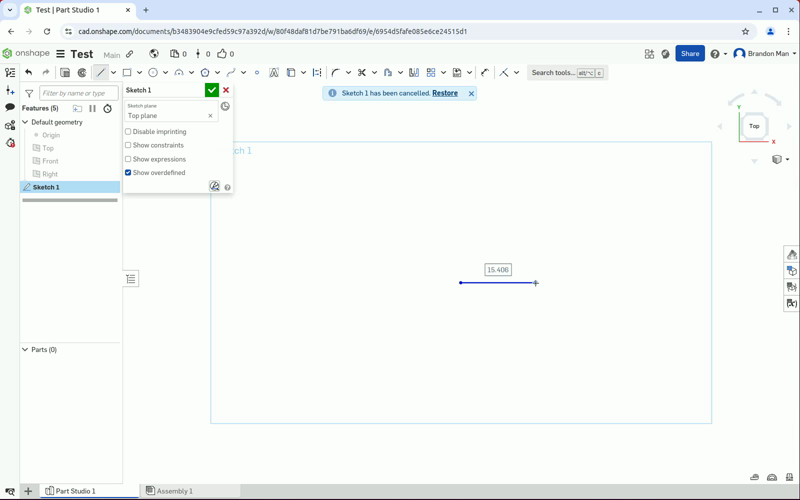
mouse_move(535, 170)
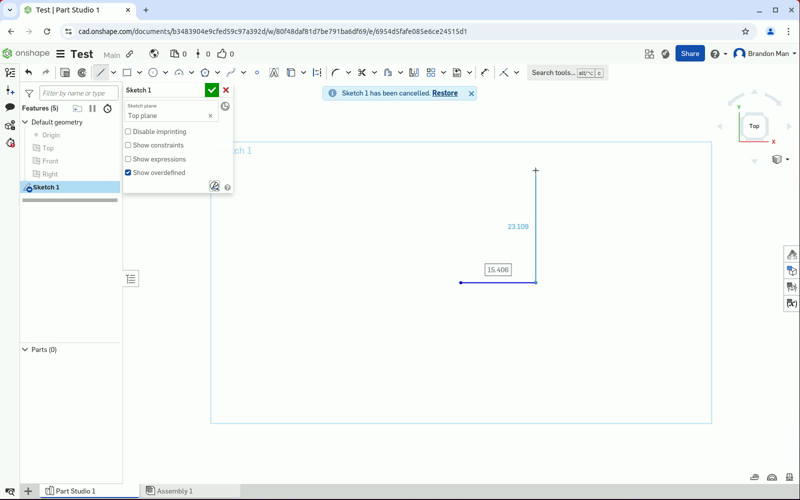
click(535, 170)
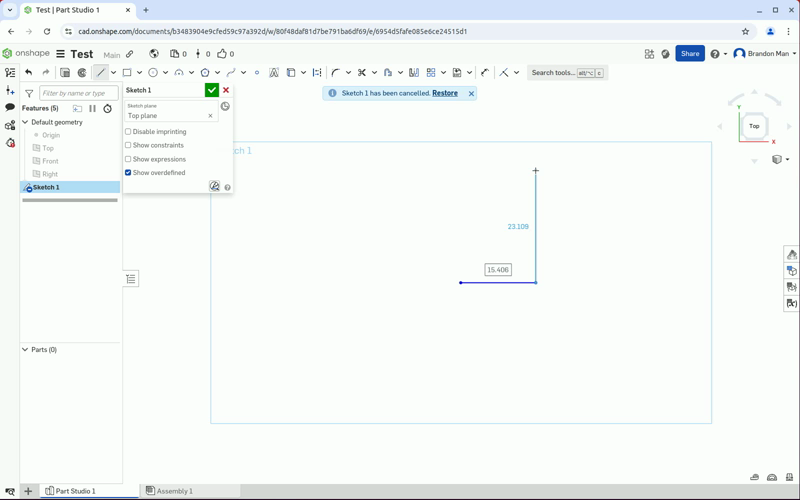
key_up(shift)
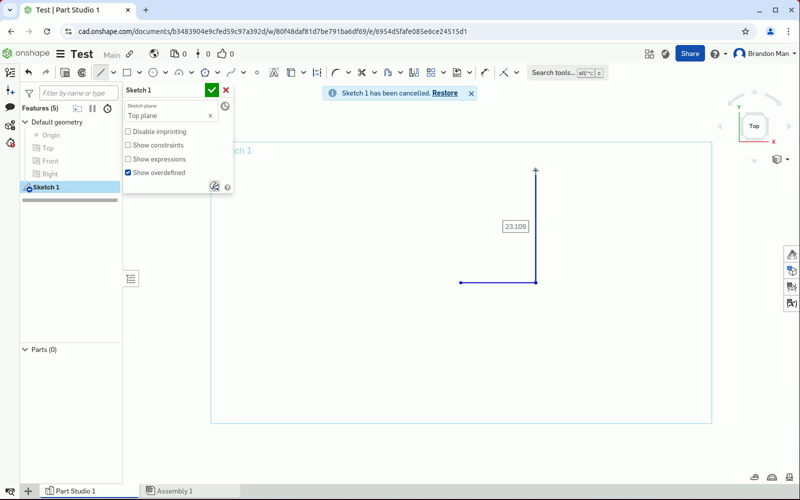
key_down(shift)
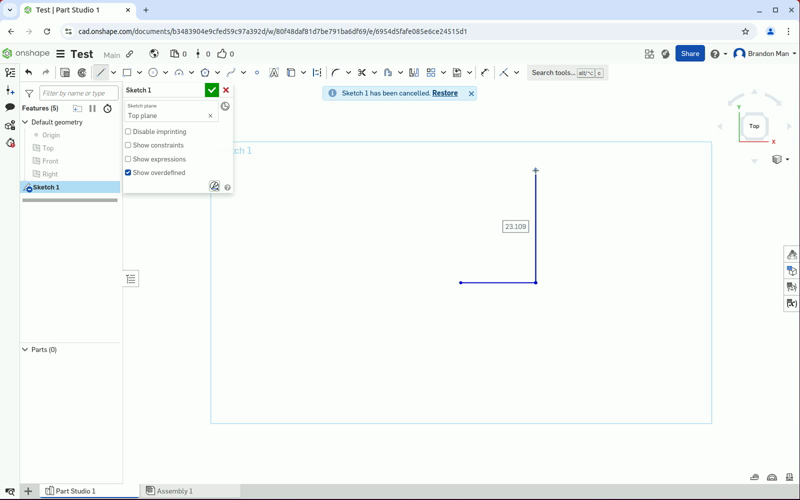
mouse_move(460, 170)
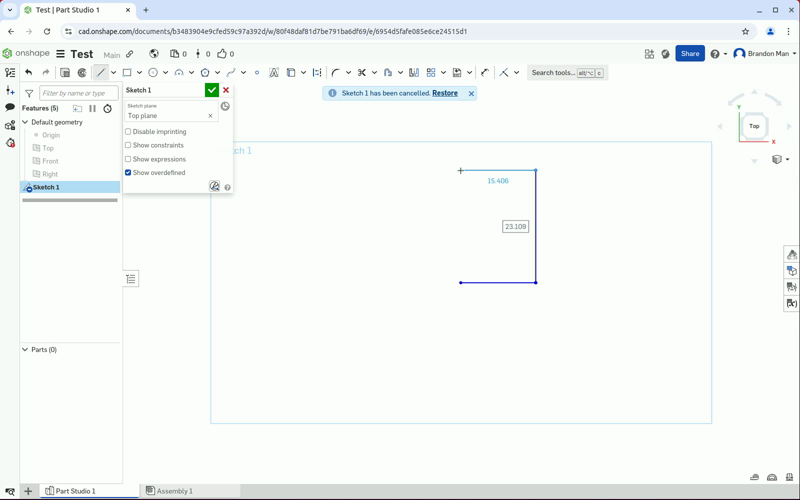
click(460, 170)
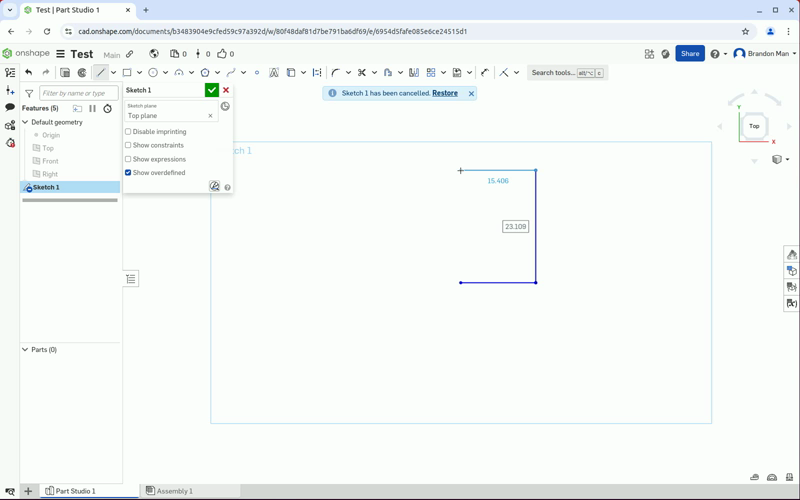
key_up(shift)
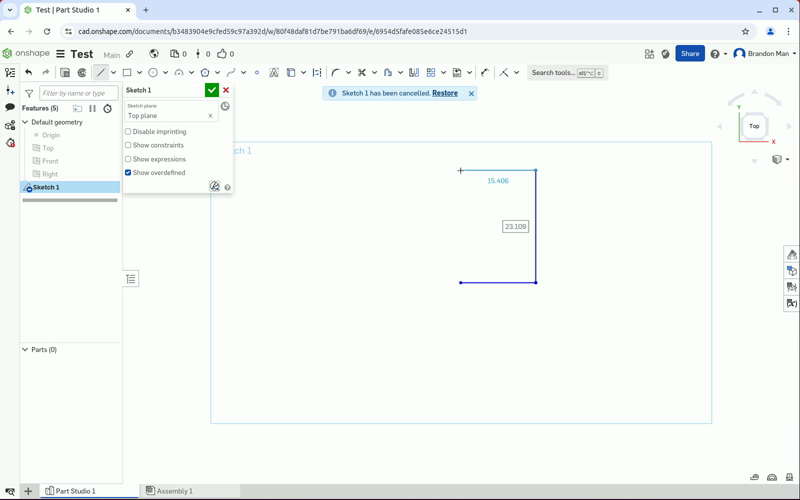
key_down(shift)
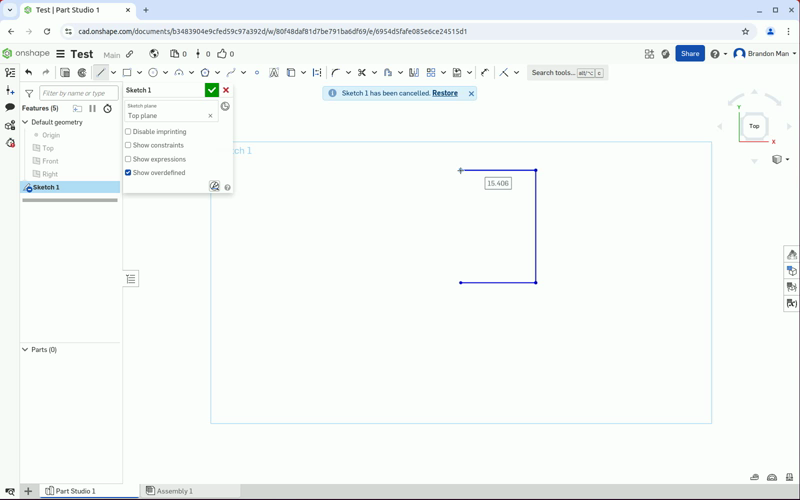
mouse_move(460, 282)
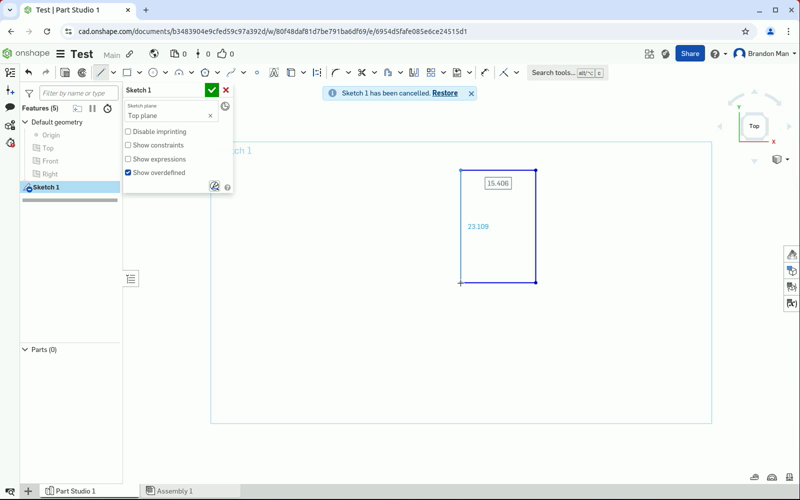
key_up(shift)
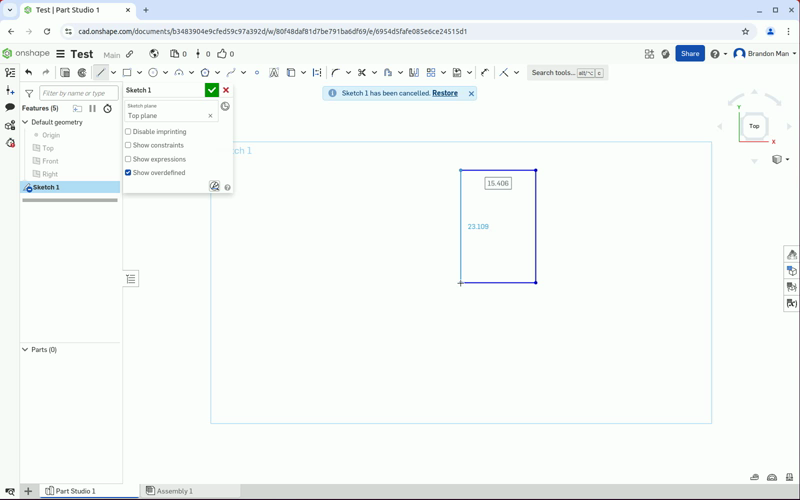
click(460, 282)
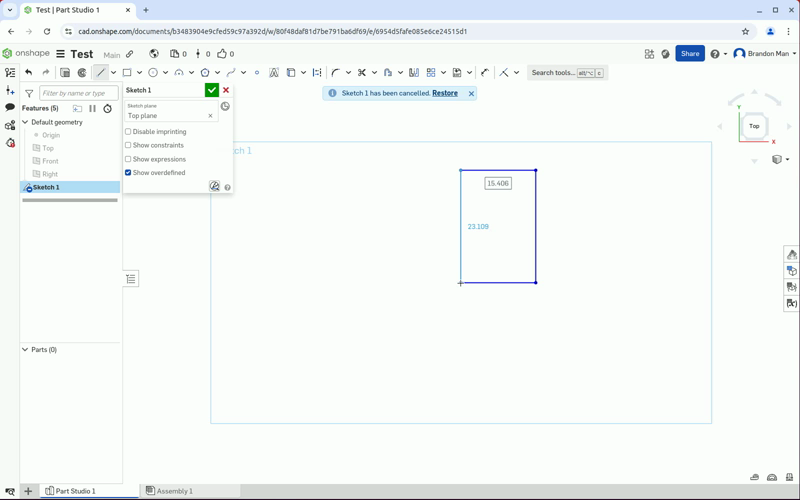
key(esc)
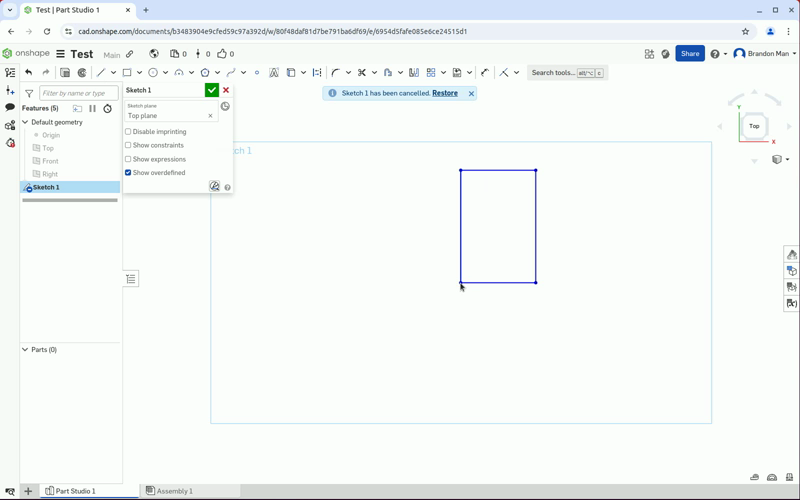
mouse_move(528, 234)
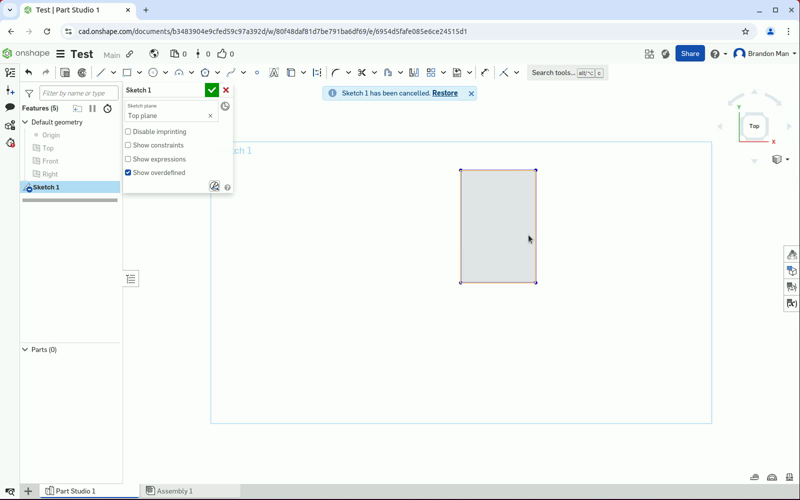
click(528, 234)
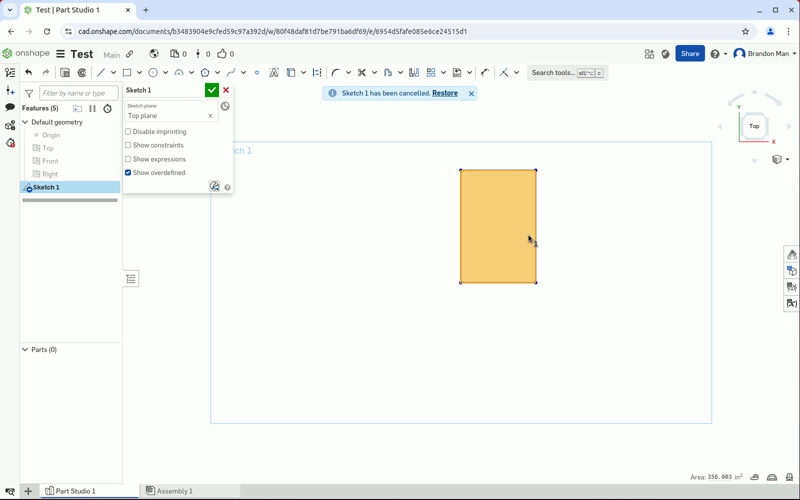
mouse_move(73, 352)
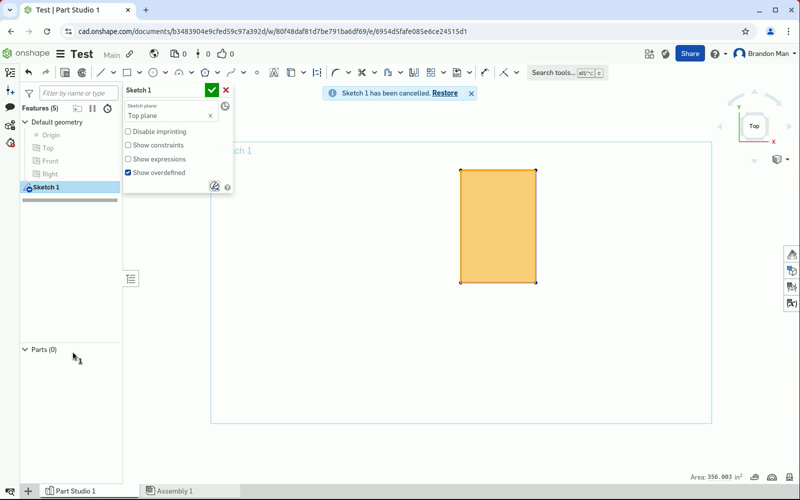
key(shift+y)
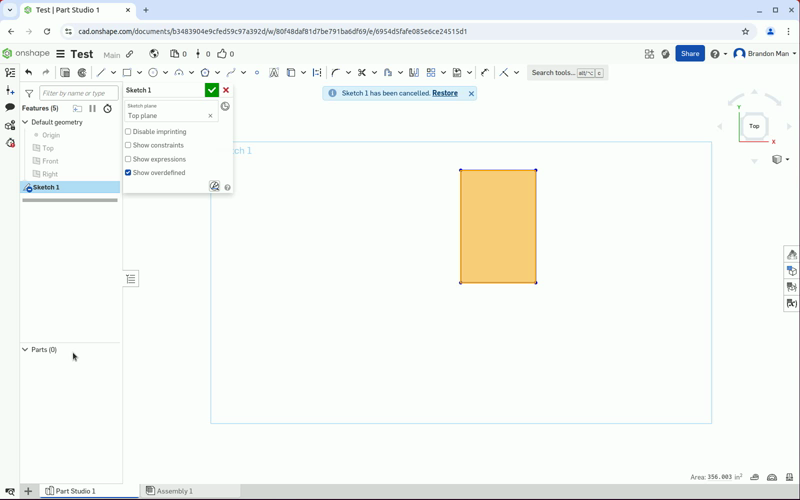
key(shift+e)
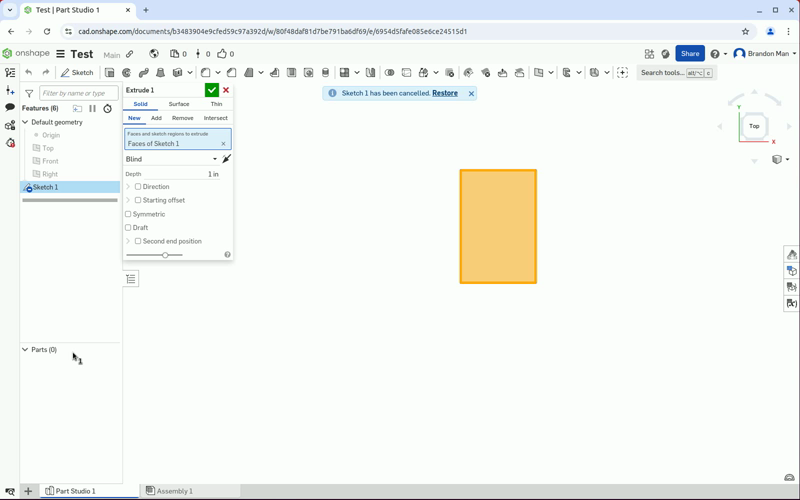
mouse_move(143, 106)
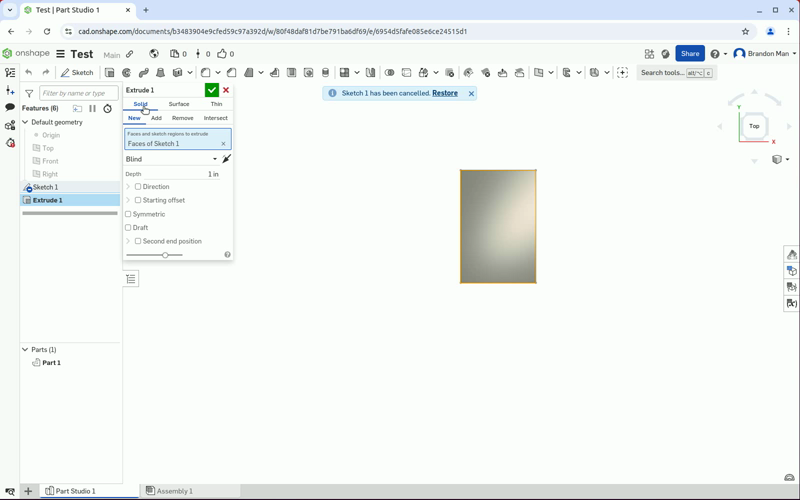
click(143, 106)
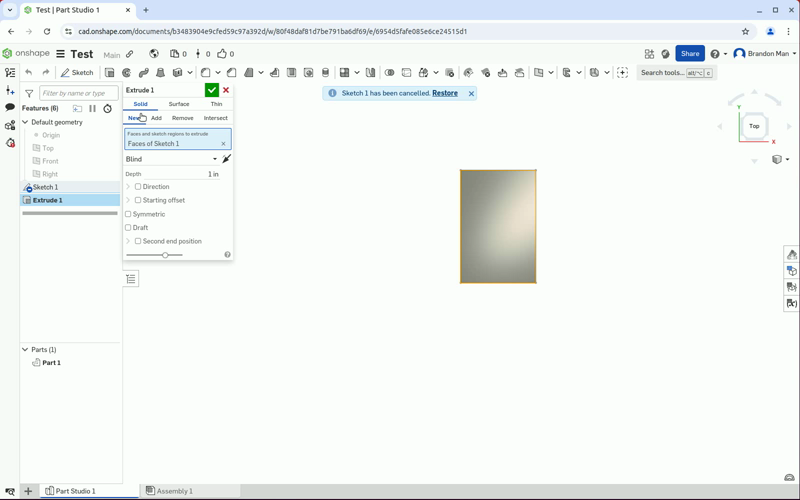
mouse_move(137, 120)
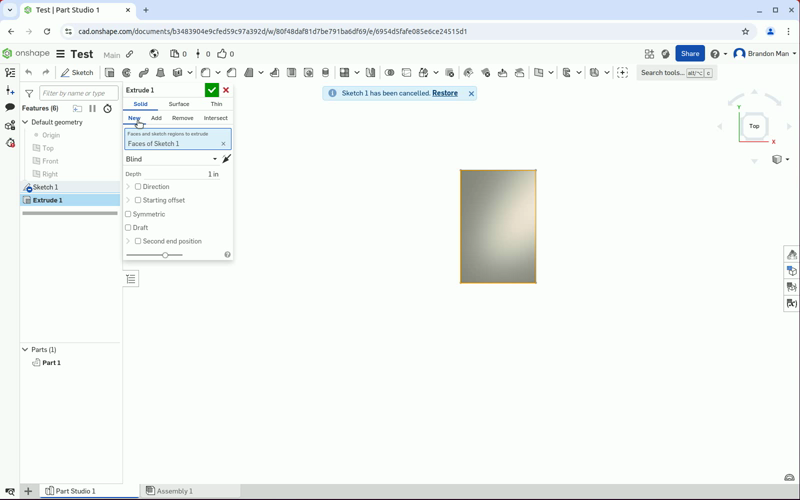
click(137, 120)
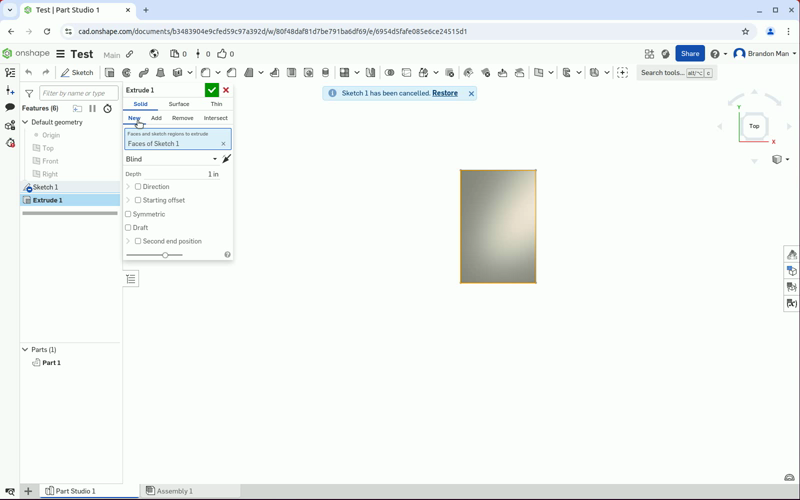
key(tab, 4)
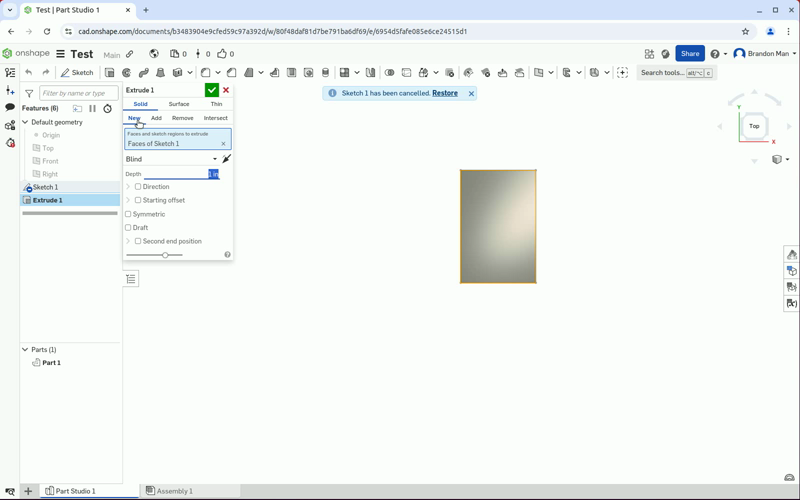
text(9.147)
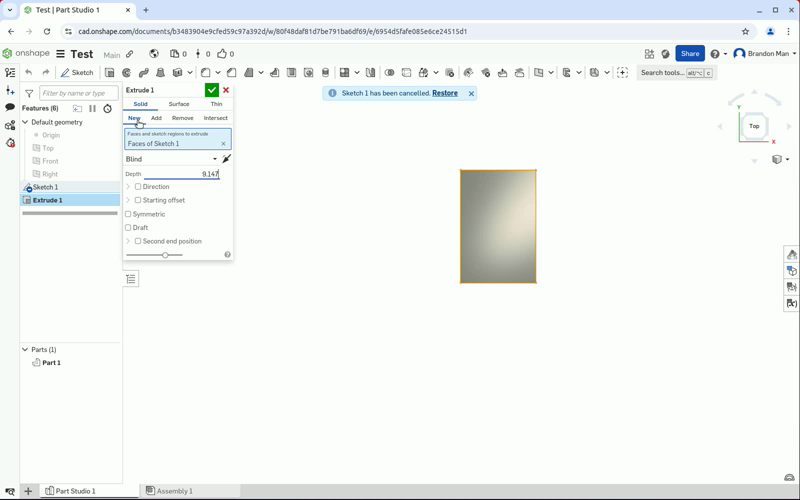
key(enter)
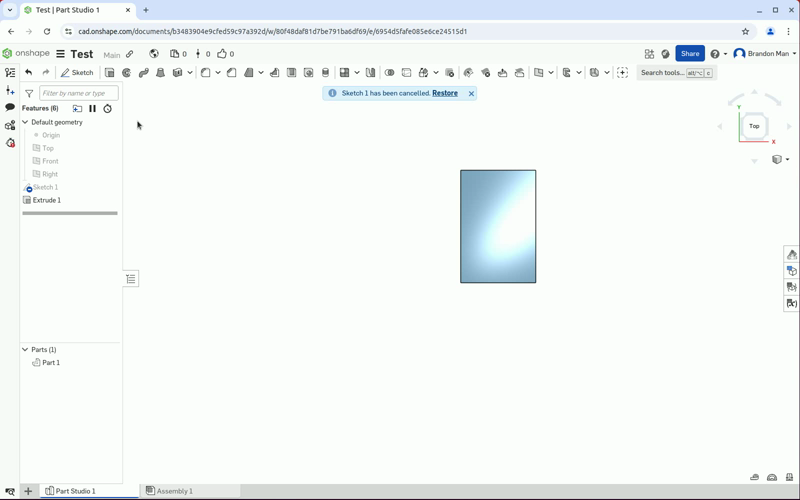
key(shift+h)
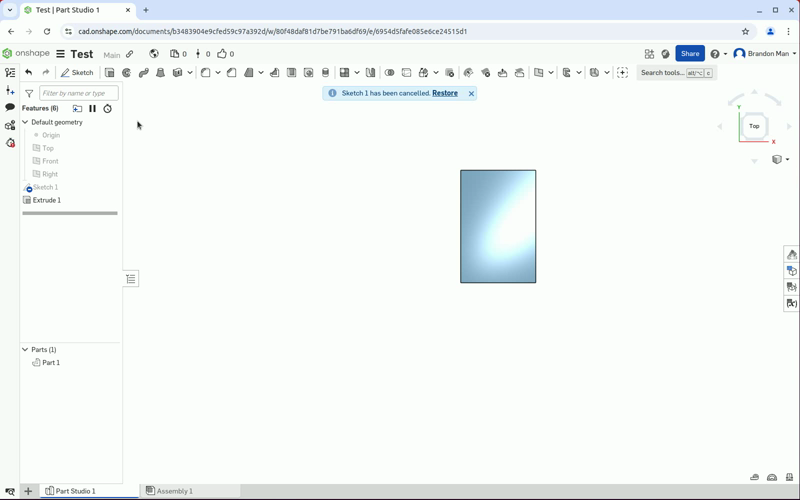
key(shift+h)
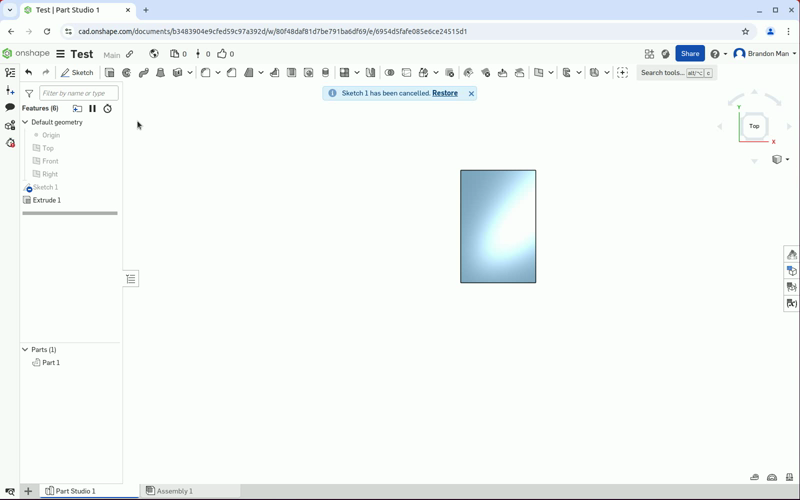
mouse_move(73, 189)
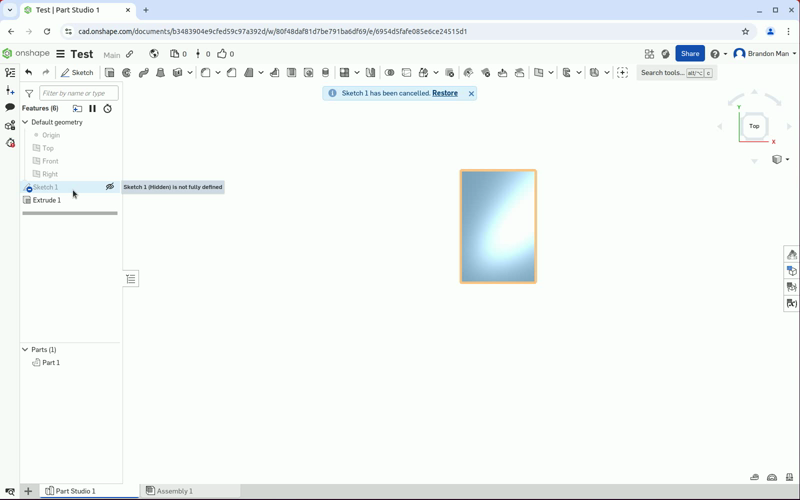
click(73, 189)
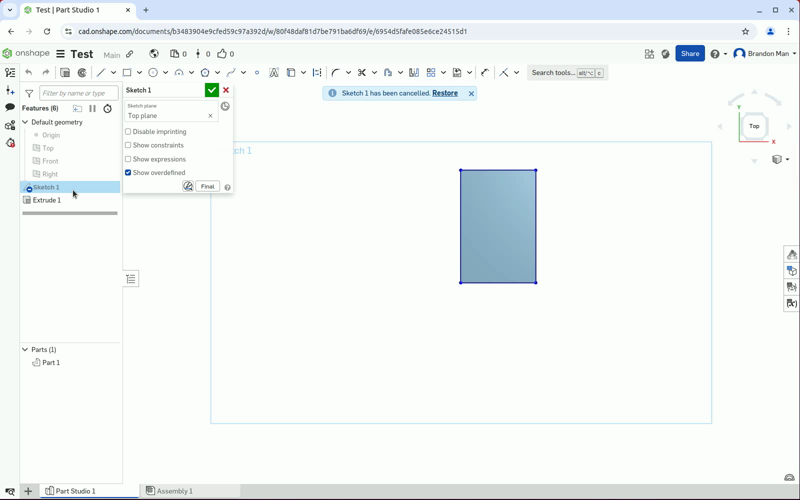
mouse_move(229, 92)
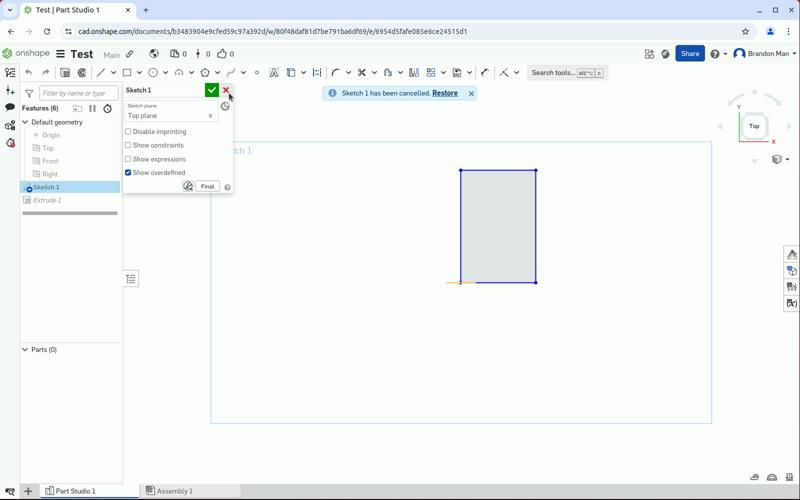
click(229, 92)
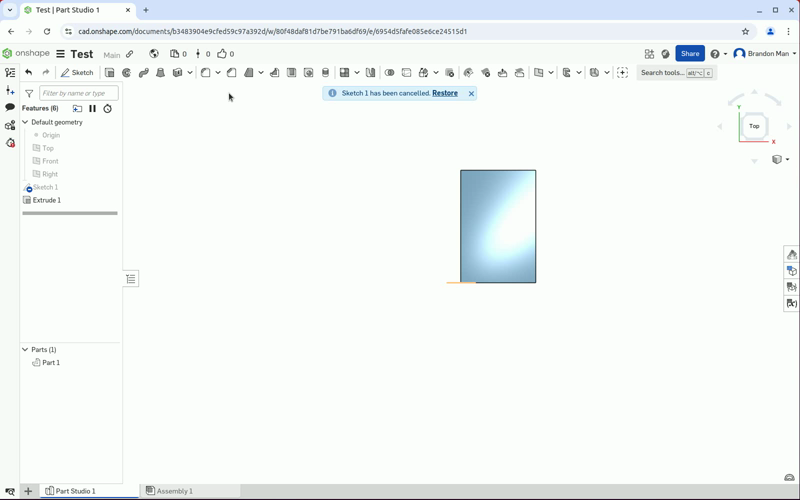
mouse_move(541, 75)
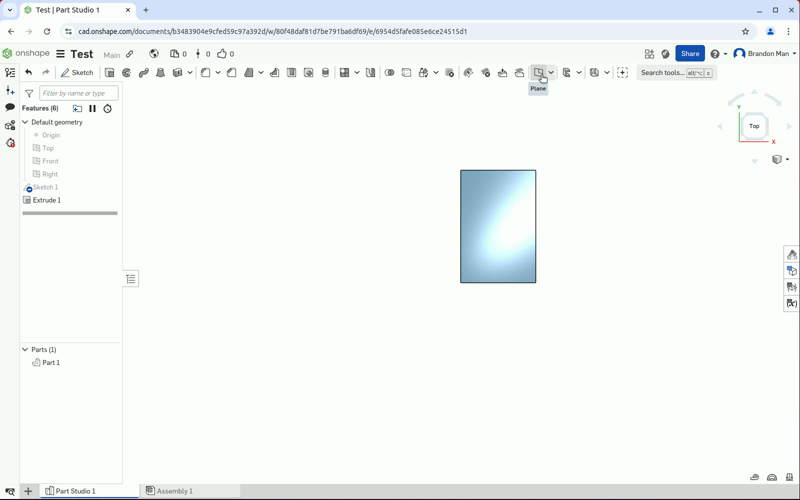
click(541, 75)
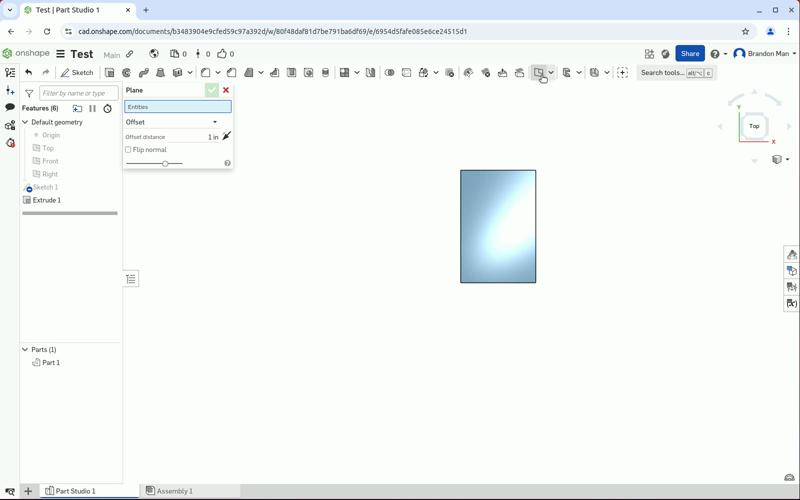
mouse_move(73, 150)
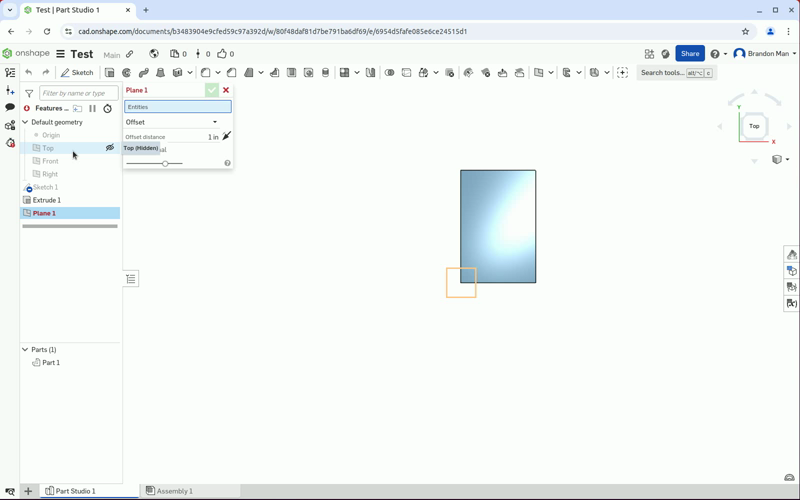
click(73, 150)
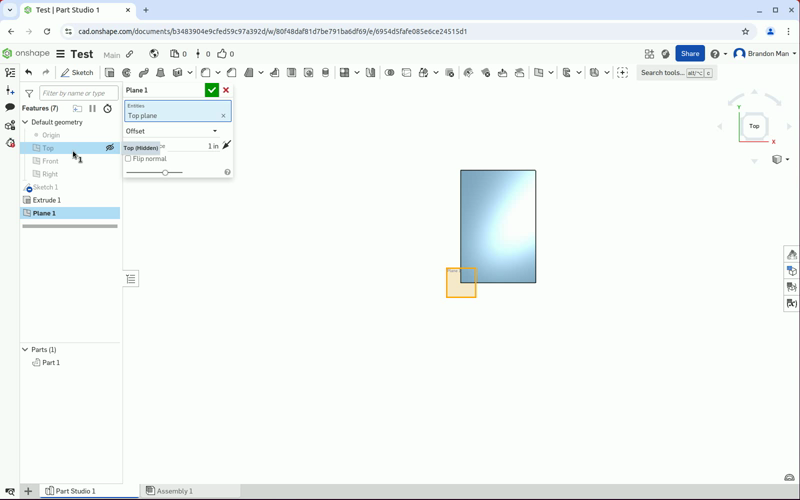
key(tab, 2)
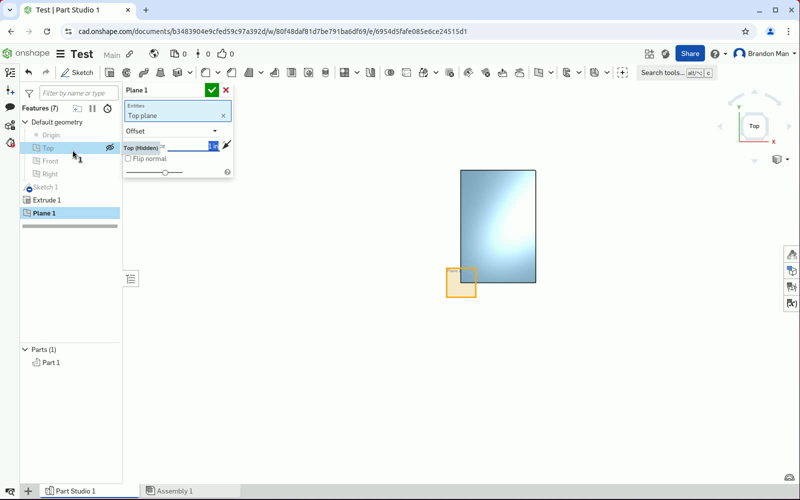
text(9.151)
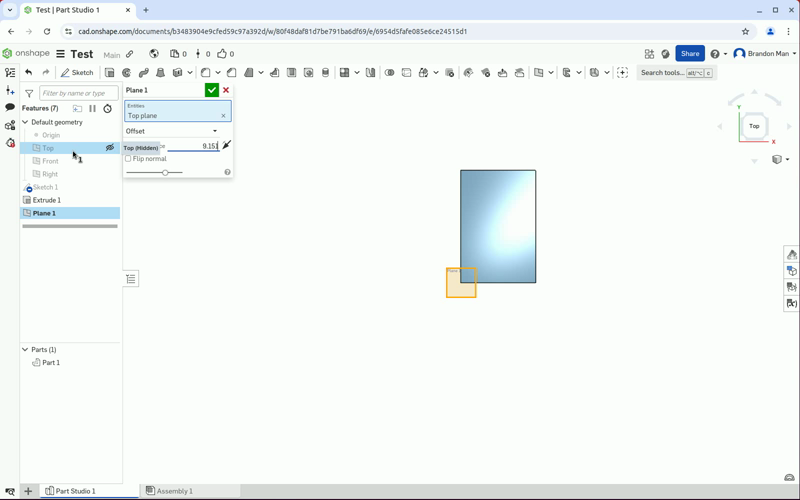
key(enter, 2)
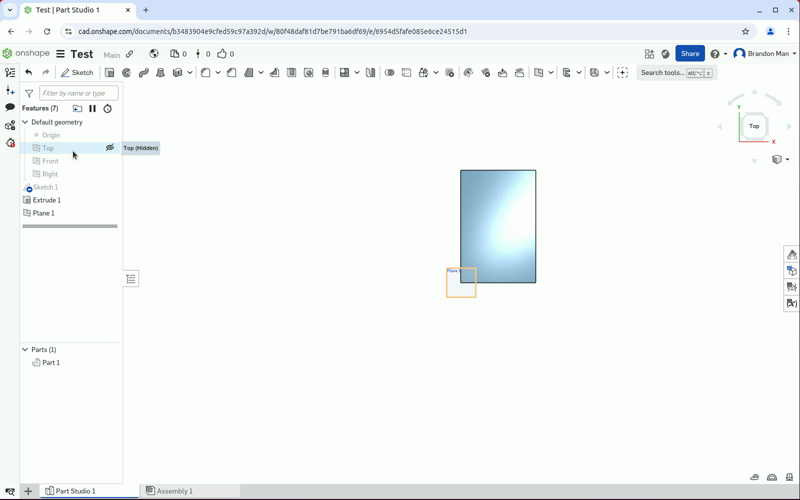
key(shift+s)
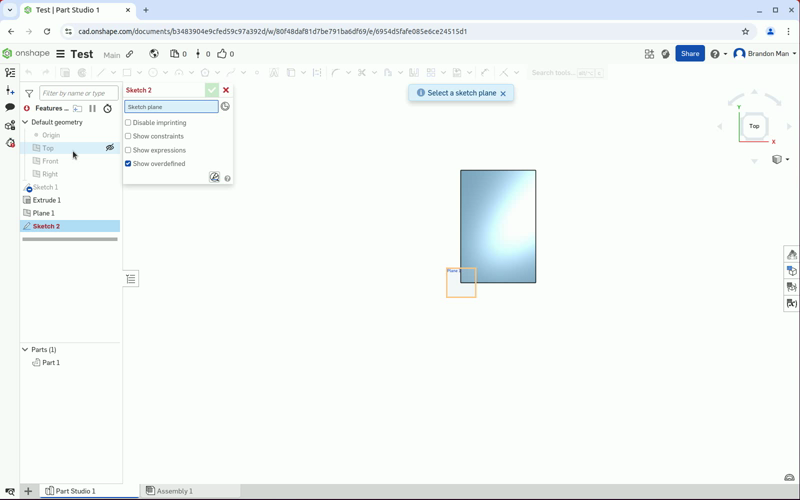
mouse_move(73, 215)
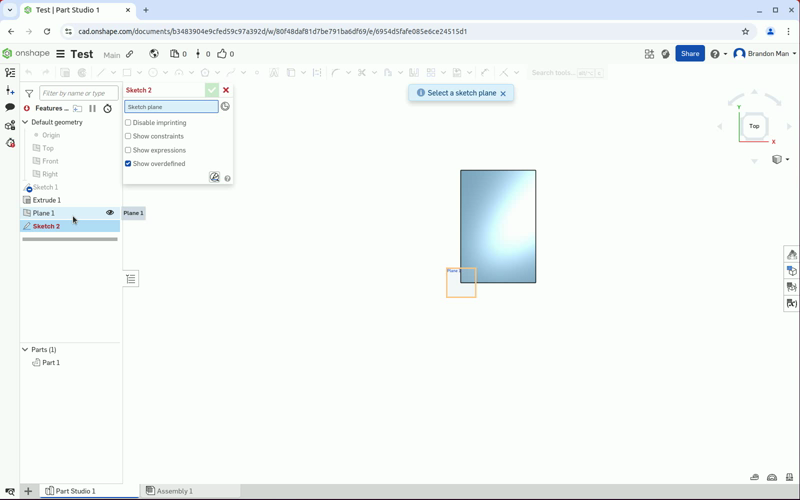
click(73, 215)
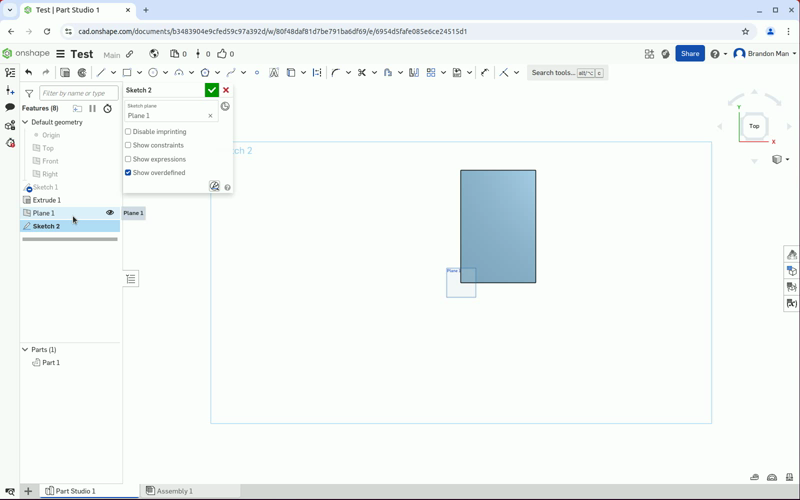
mouse_move(73, 352)
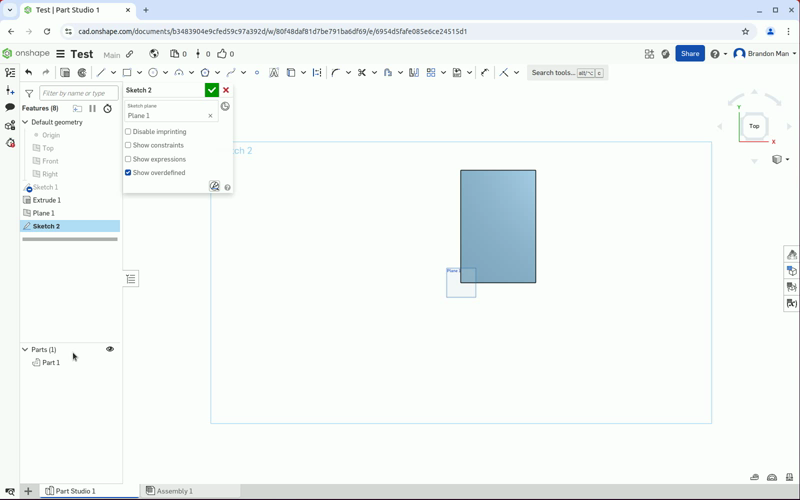
key(y)
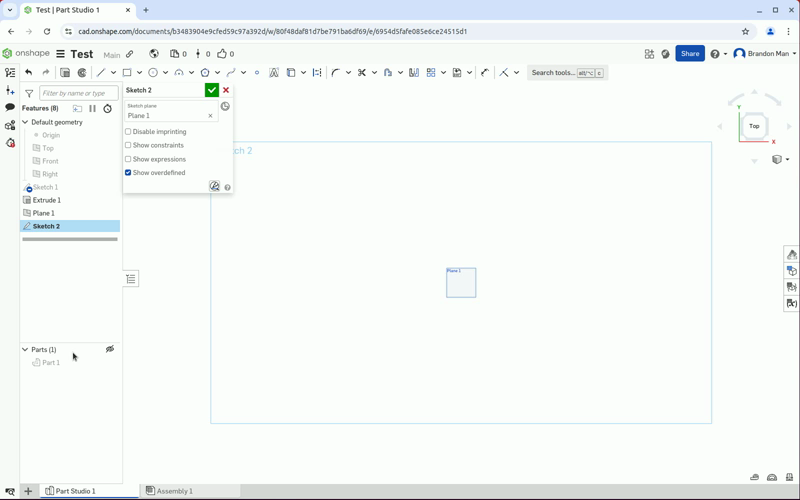
key(l)
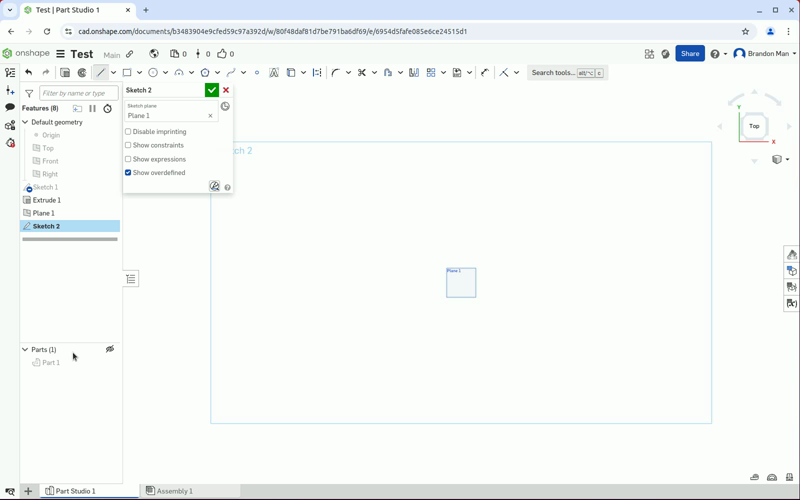
key_down(shift)
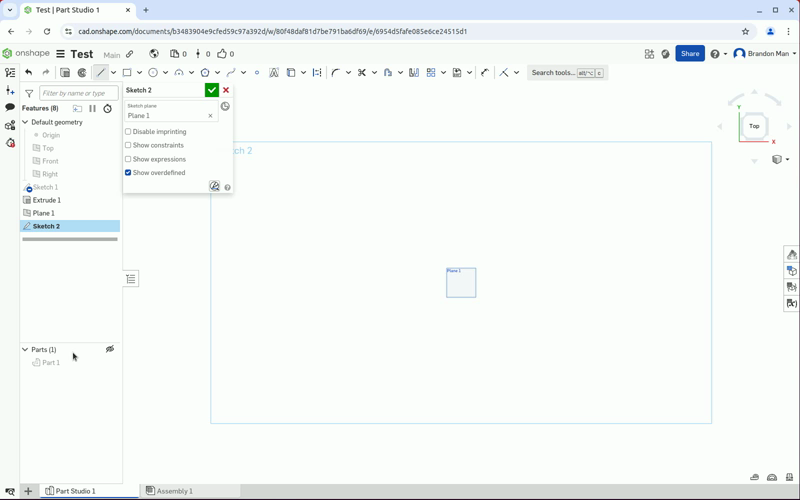
mouse_move(460, 282)
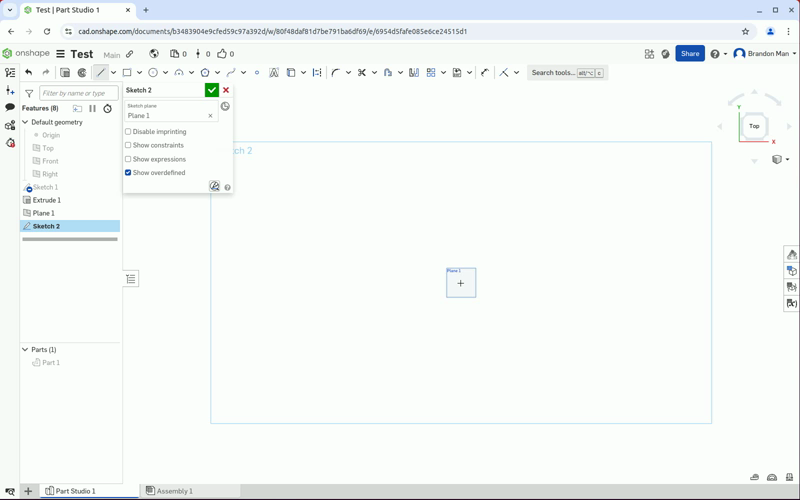
click(460, 282)
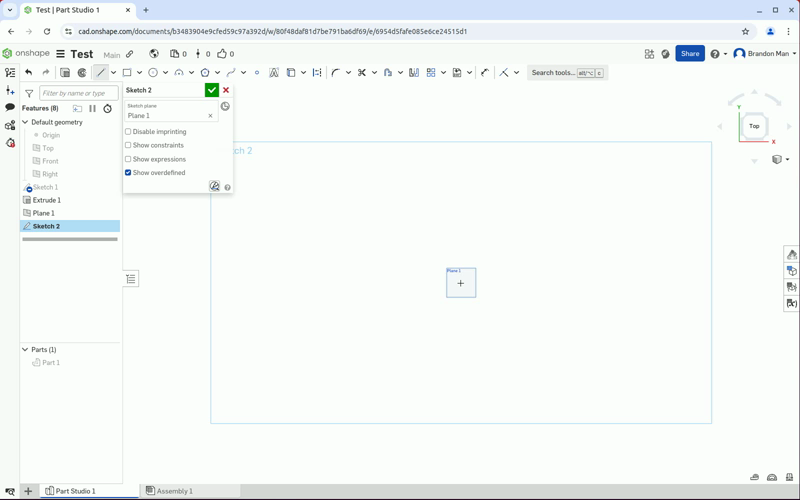
key_up(shift)
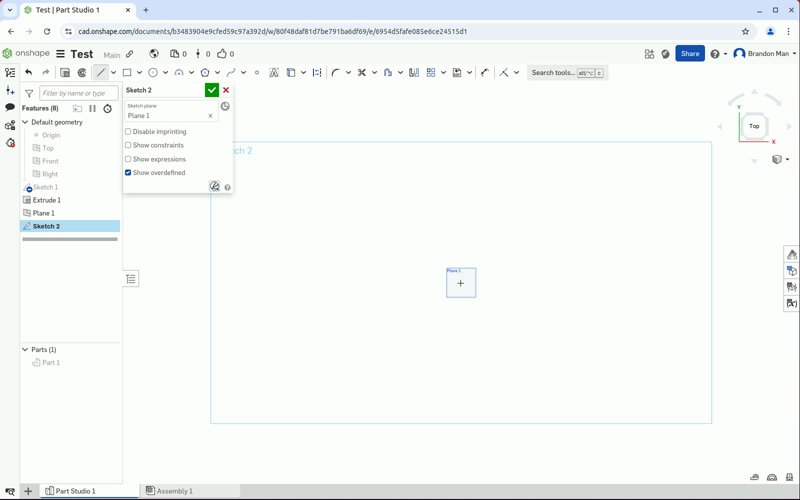
key_down(shift)
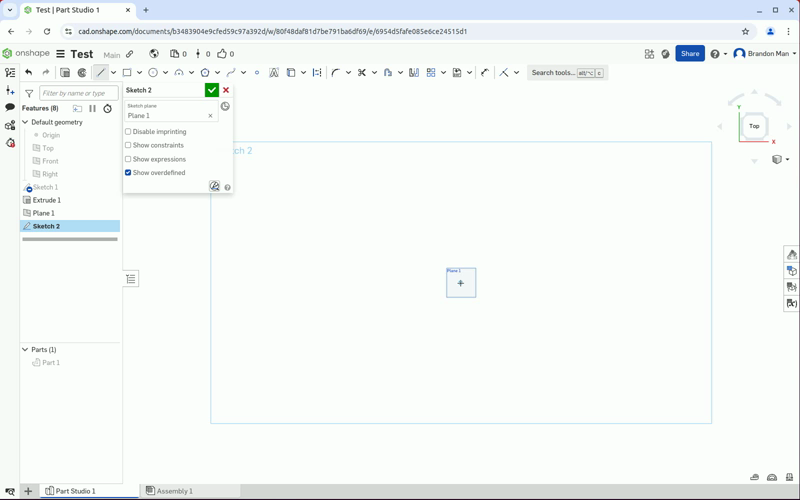
mouse_move(490, 282)
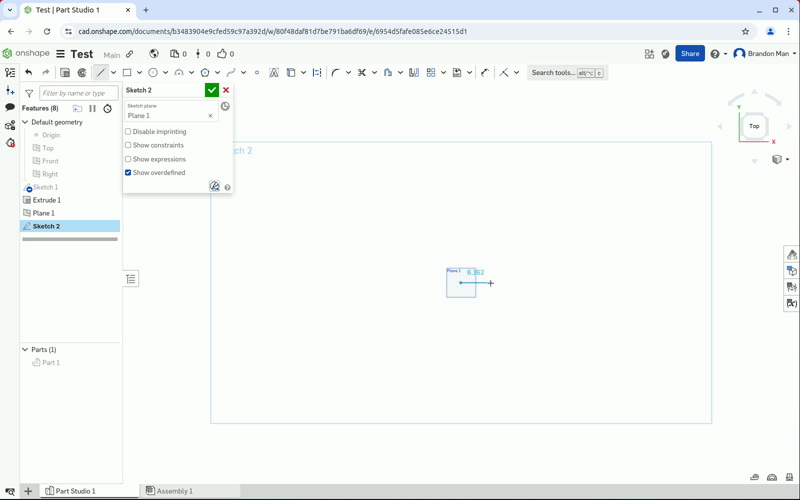
mouse_move(483, 282)
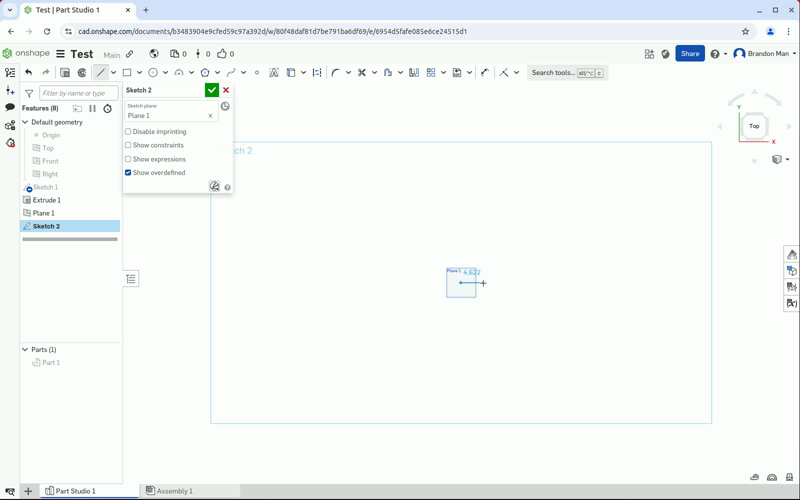
click(483, 282)
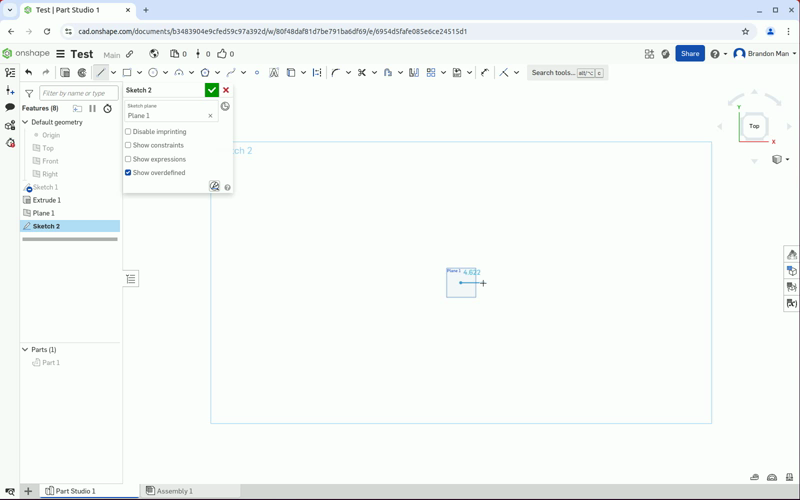
key_up(shift)
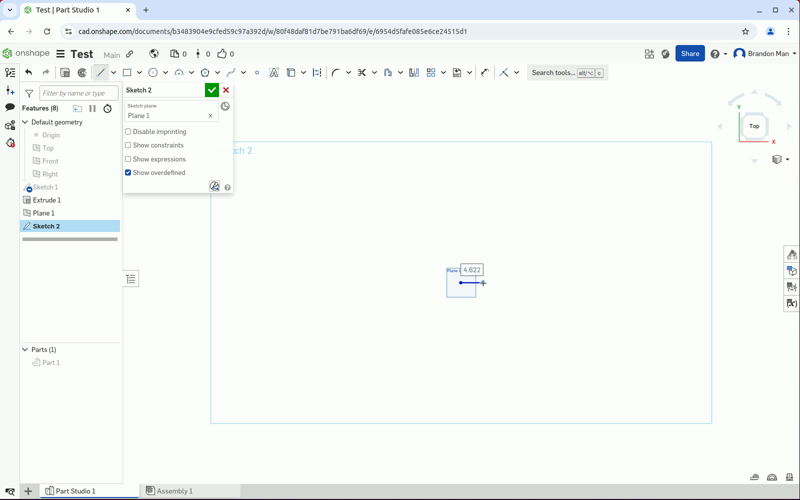
key_down(shift)
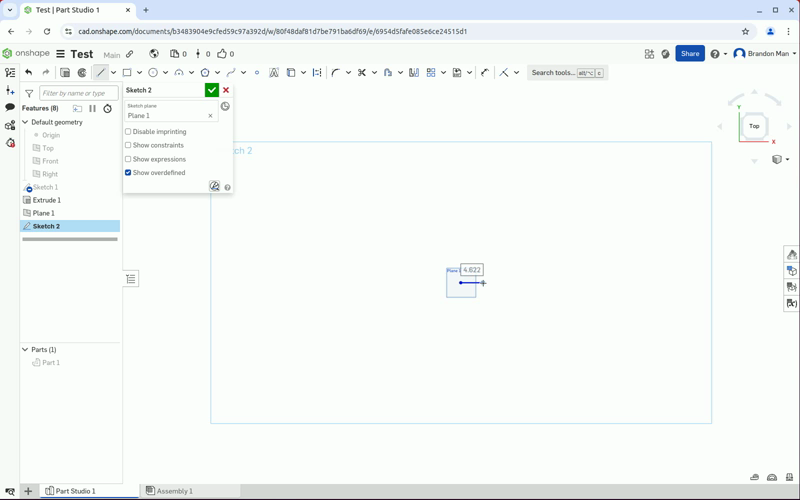
mouse_move(483, 170)
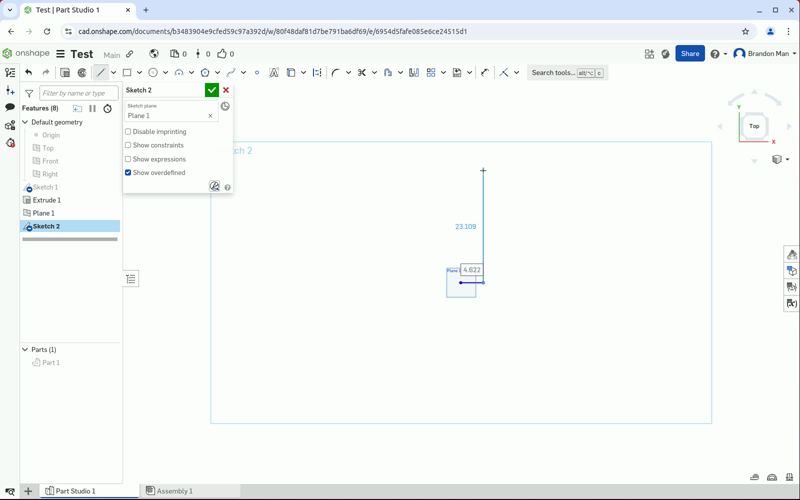
click(483, 170)
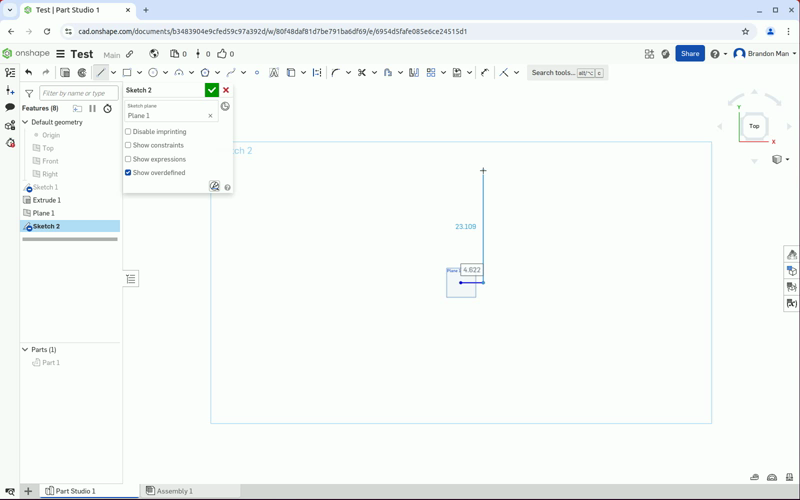
key_up(shift)
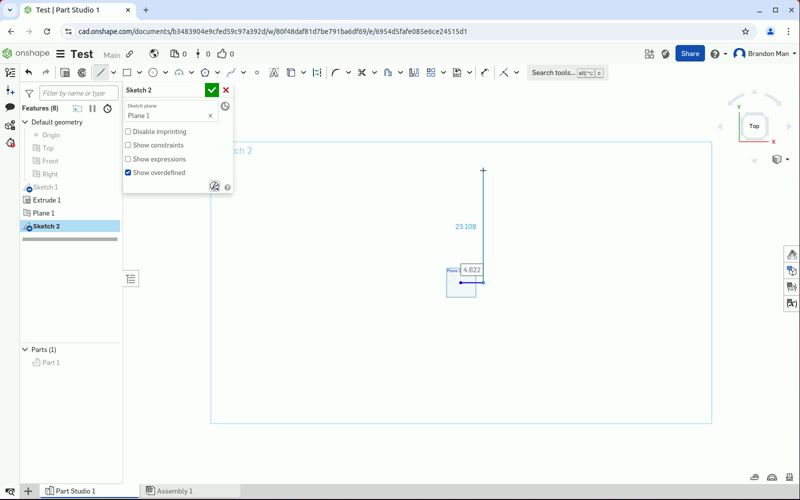
key_down(shift)
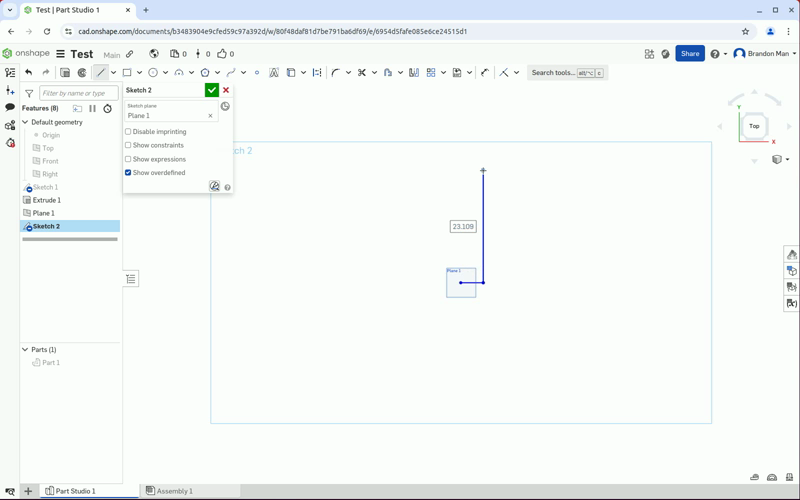
mouse_move(513, 170)
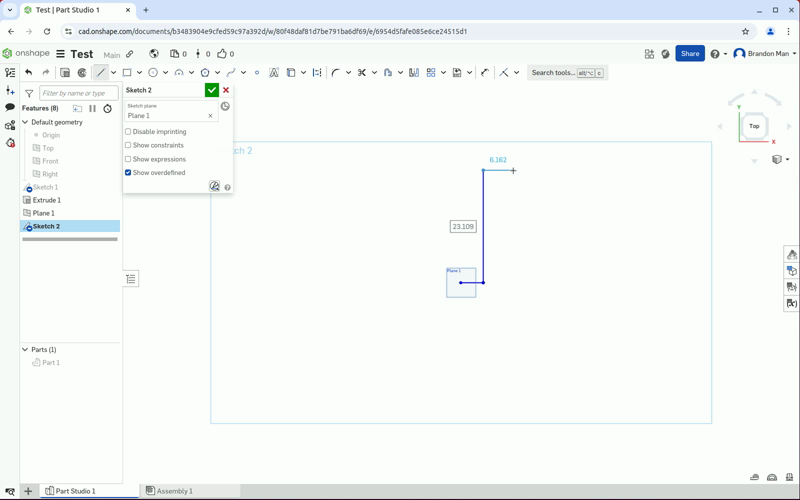
mouse_move(460, 170)
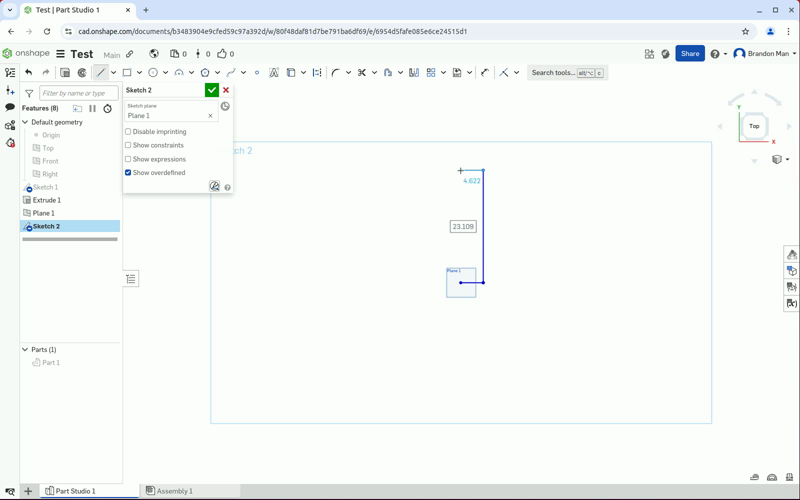
click(460, 170)
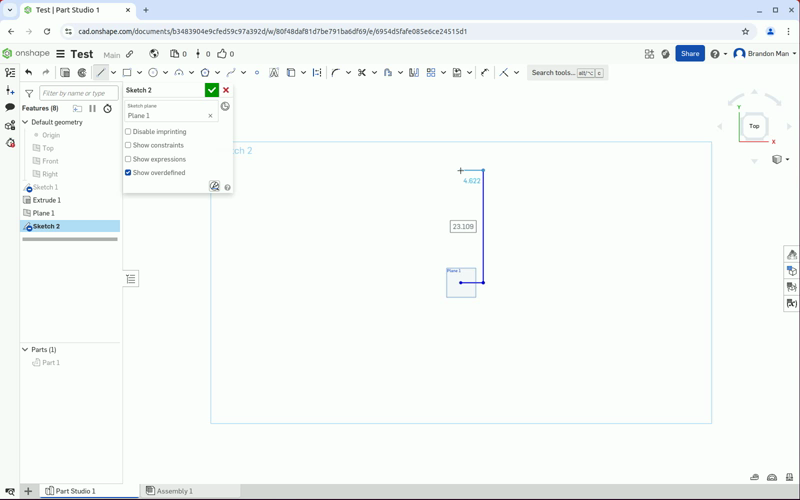
key_up(shift)
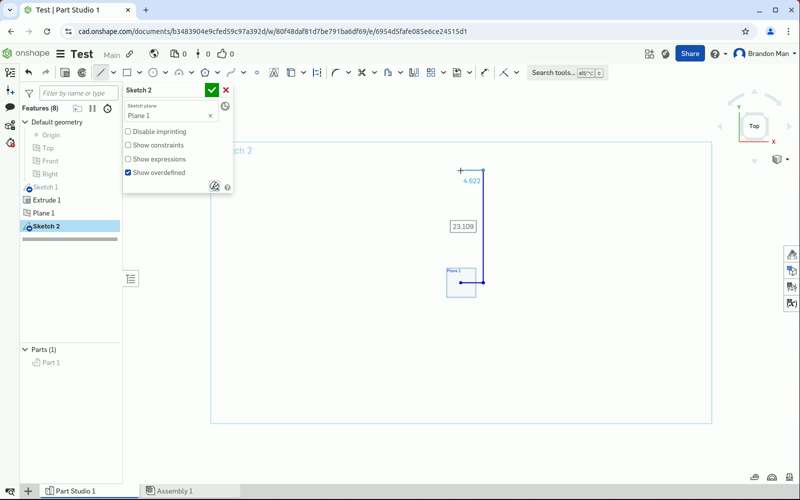
key_down(shift)
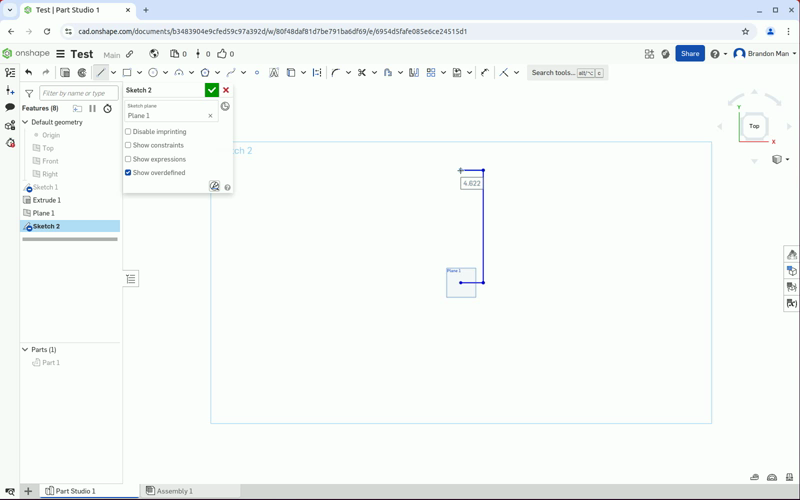
mouse_move(460, 282)
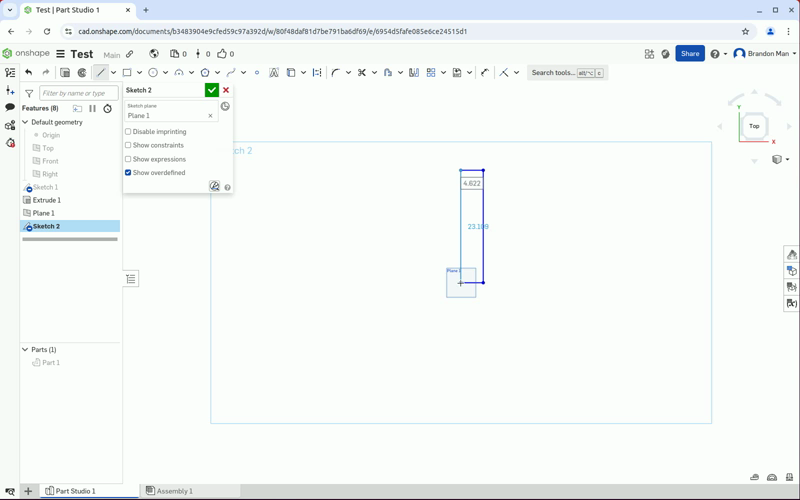
key_up(shift)
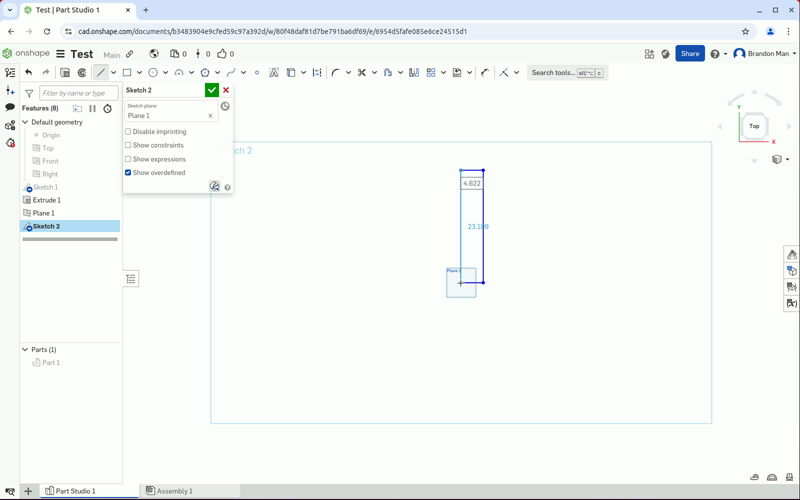
click(460, 282)
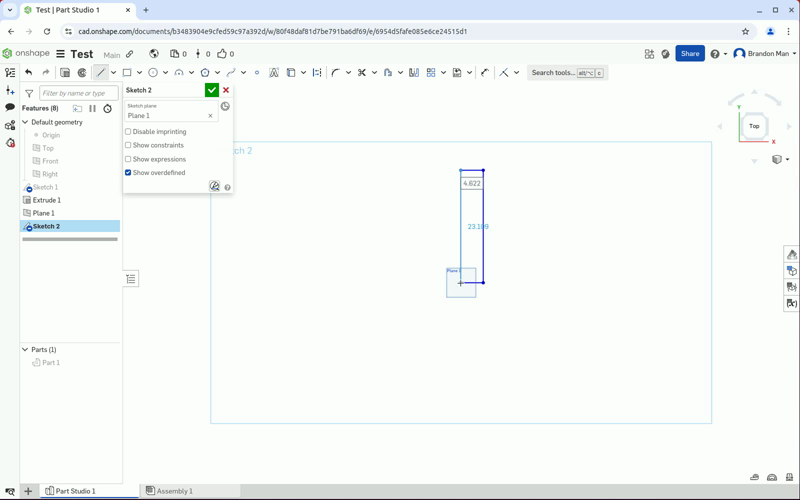
key(esc)
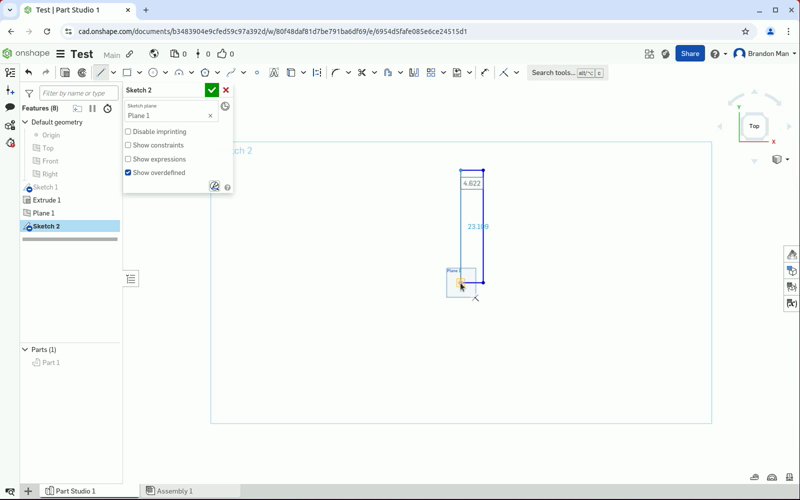
mouse_move(479, 216)
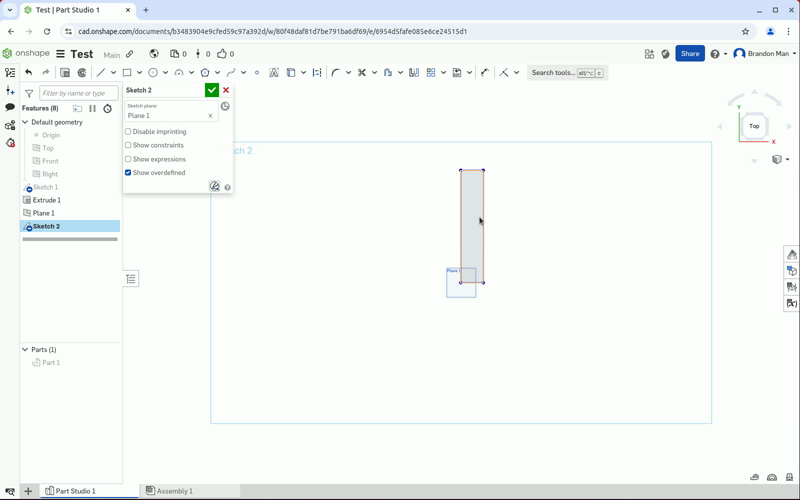
click(479, 216)
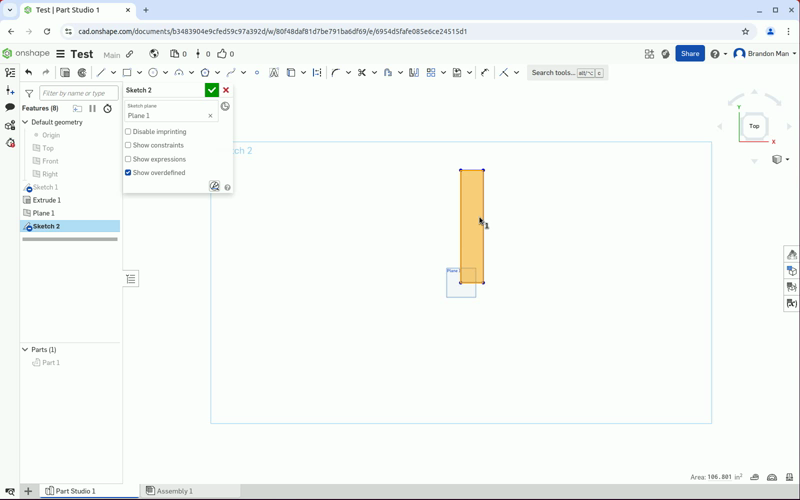
mouse_move(73, 352)
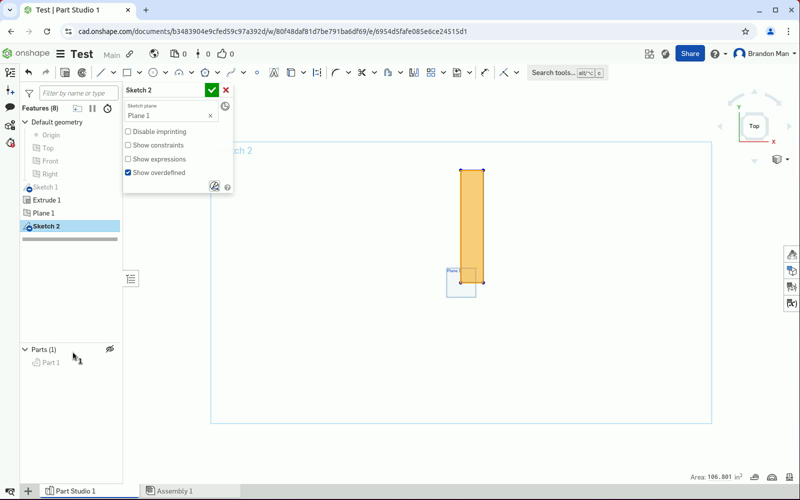
key(shift+y)
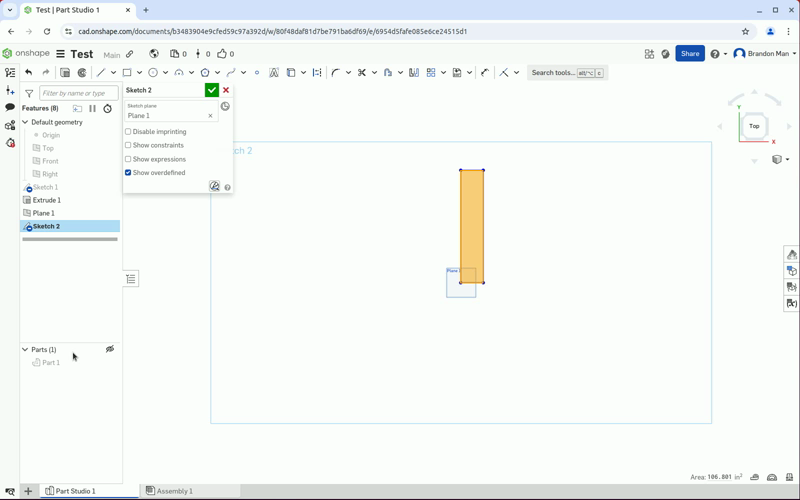
key(shift+e)
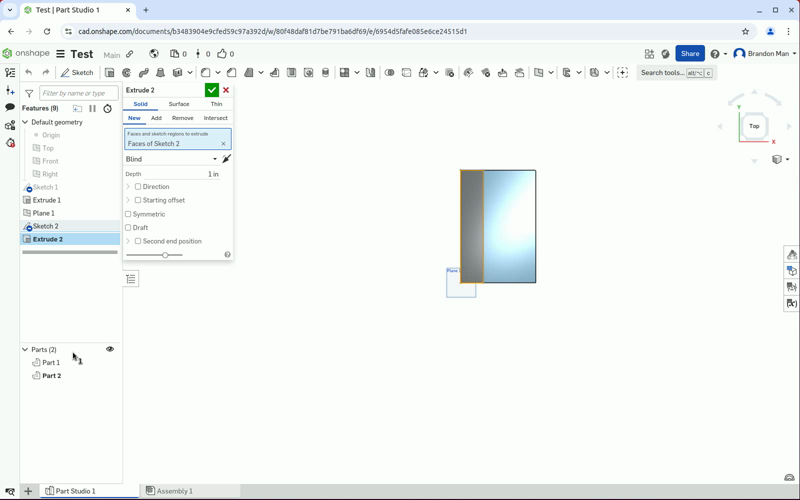
mouse_move(143, 106)
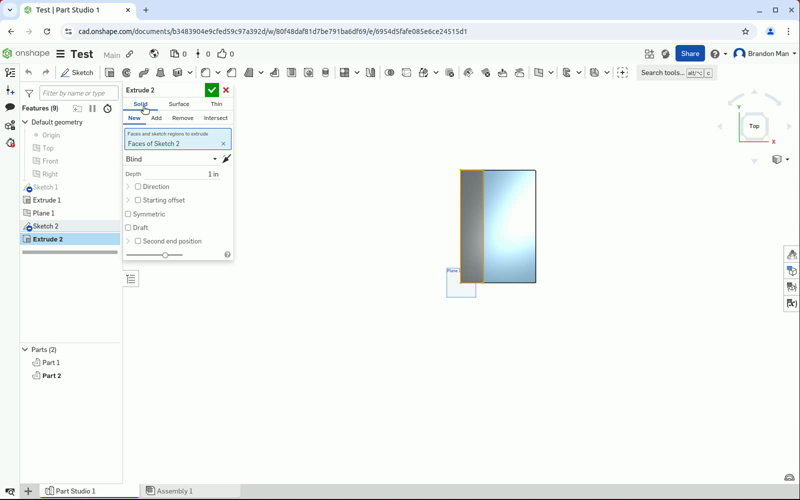
click(143, 106)
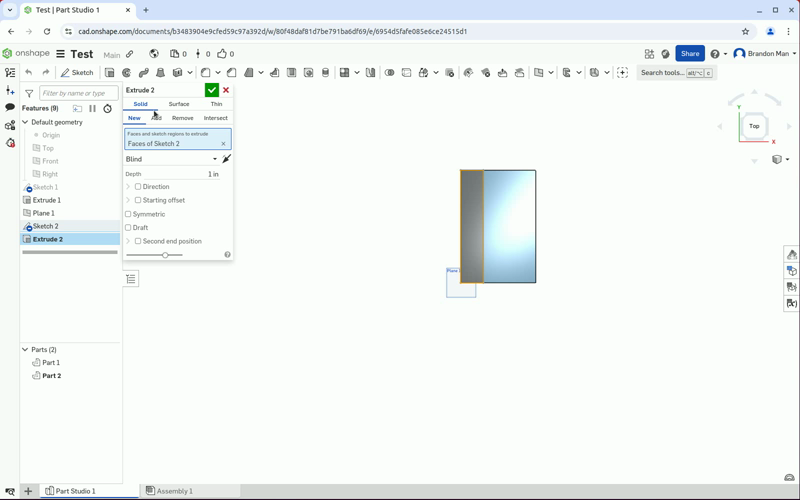
mouse_move(186, 120)
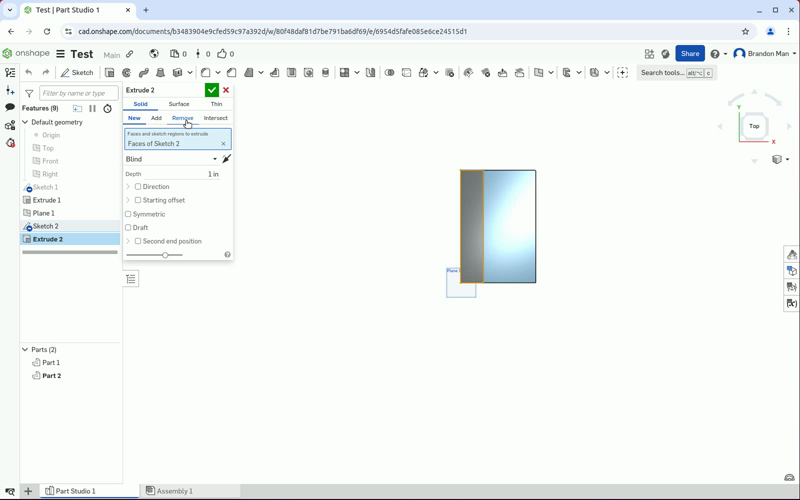
click(186, 120)
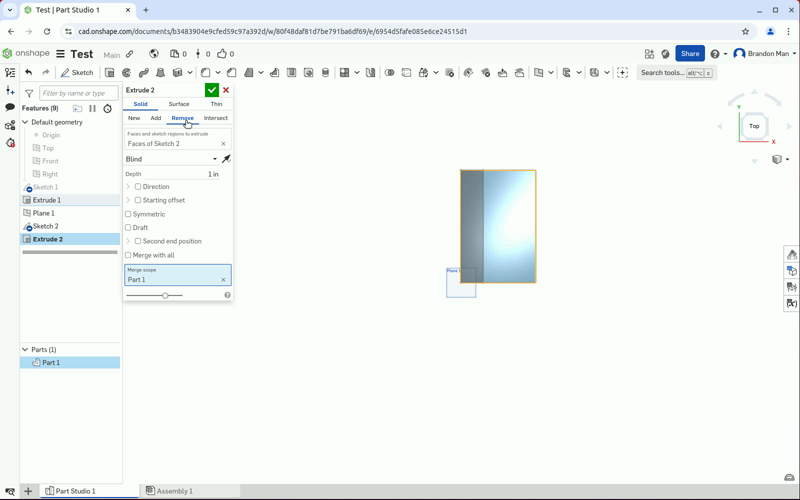
key(tab, 4)
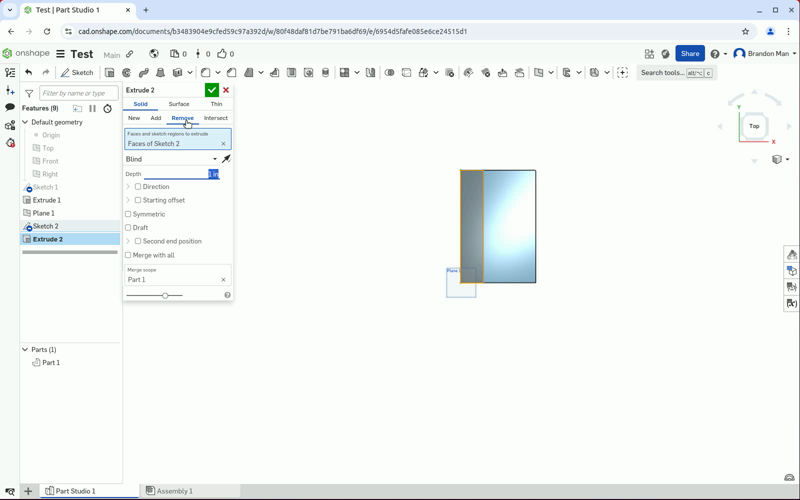
text(4.574)
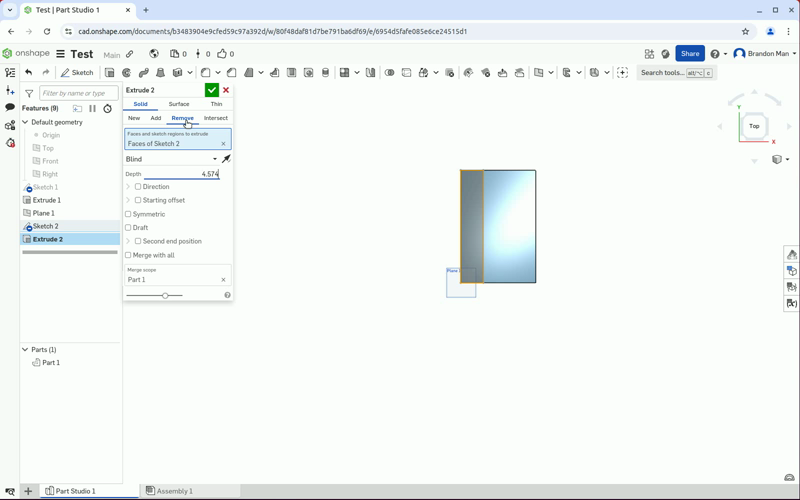
key(tab, 6)
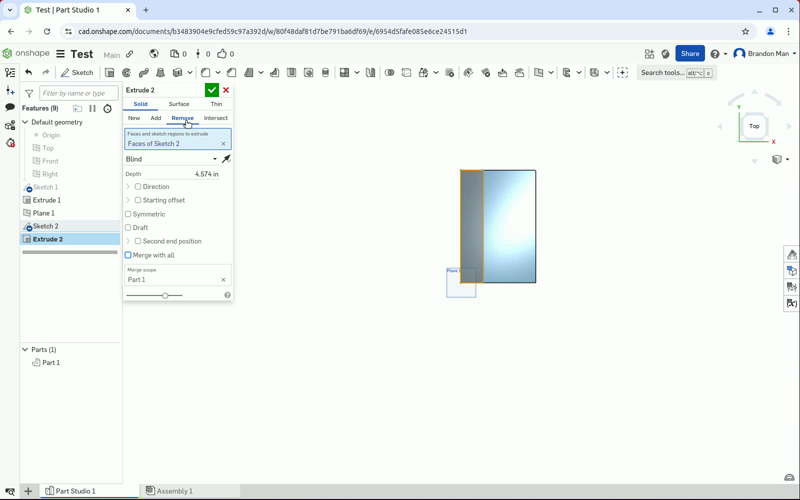
key(space)
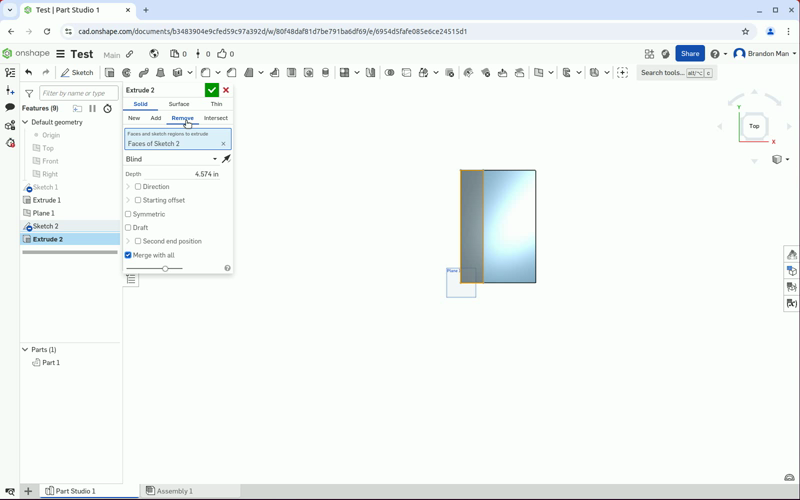
key(enter)
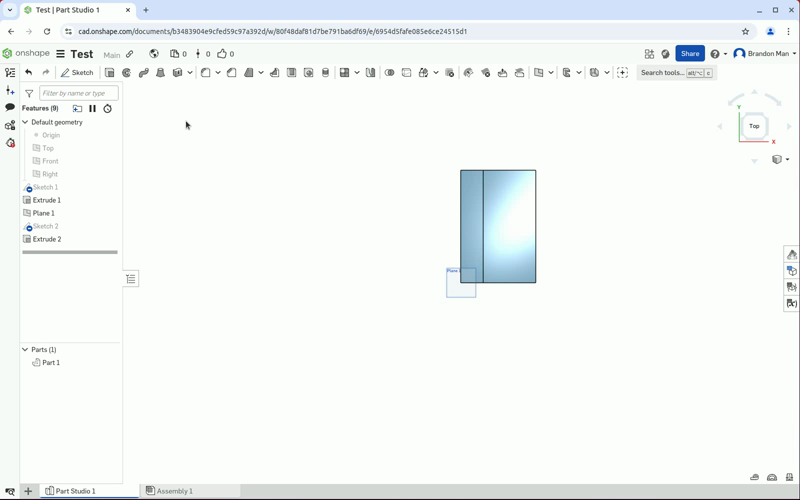
key(shift+h)
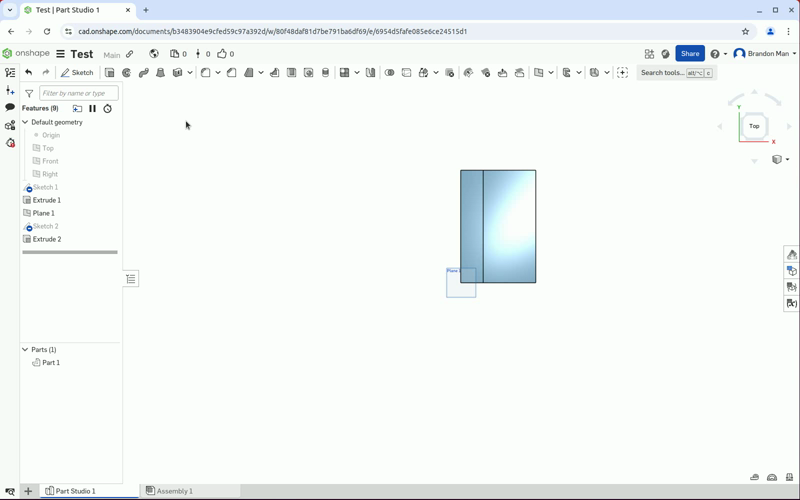
key(shift+h)
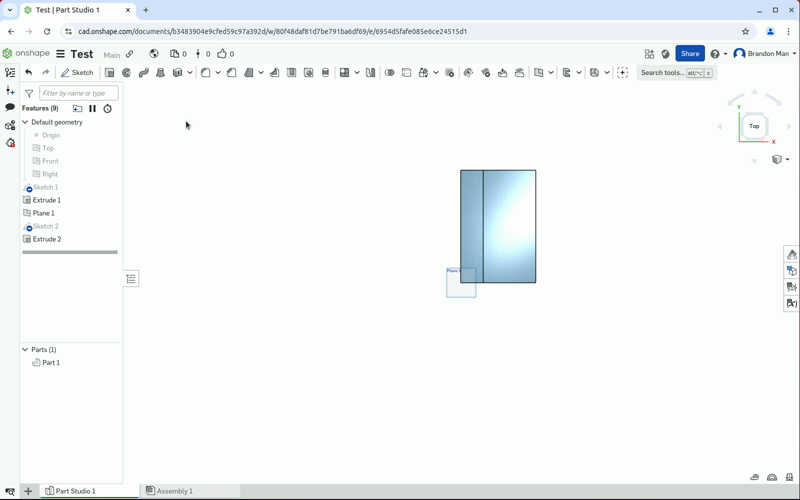
mouse_move(73, 189)
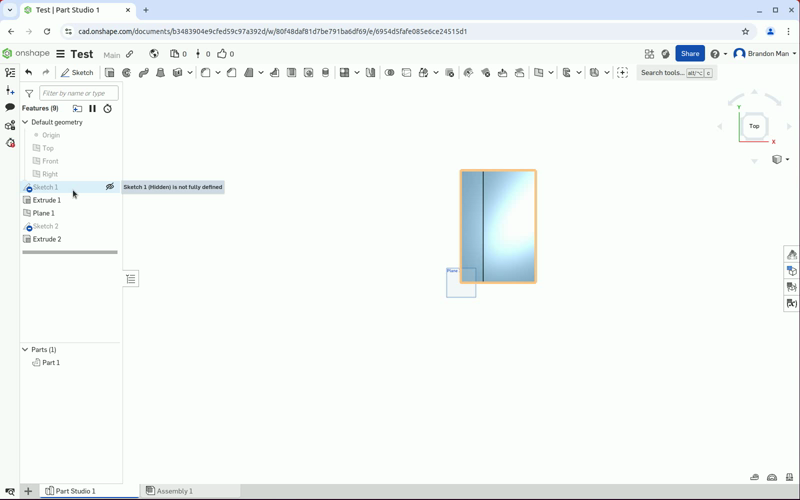
click(73, 189)
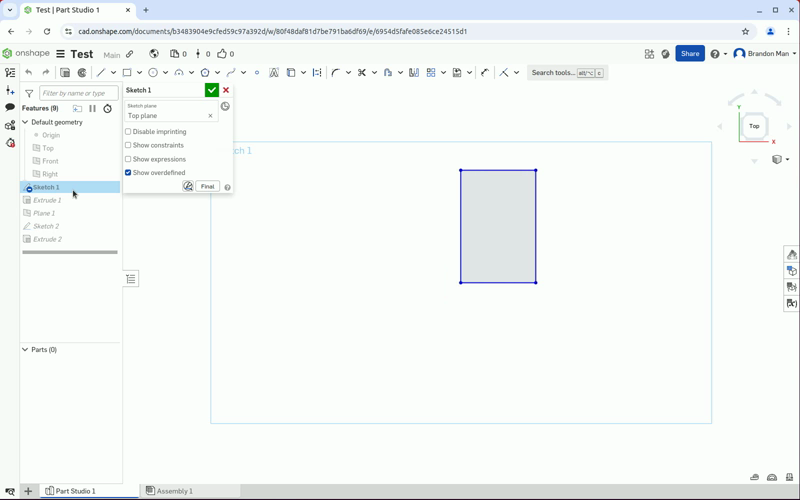
mouse_move(229, 92)
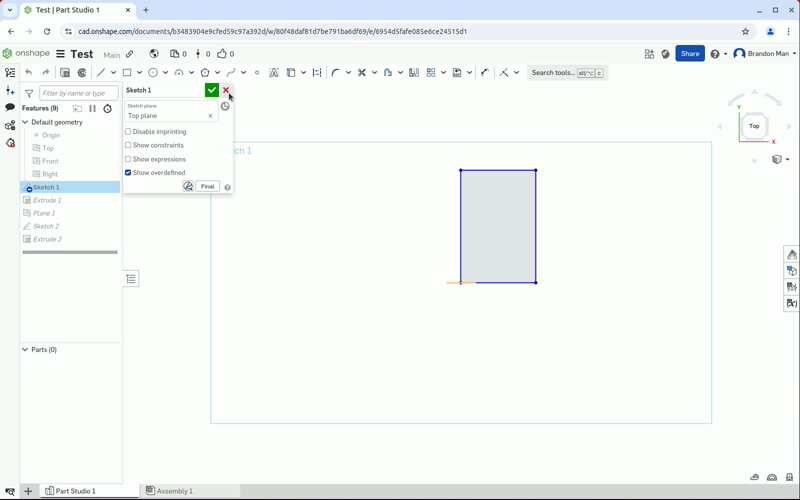
click(229, 92)
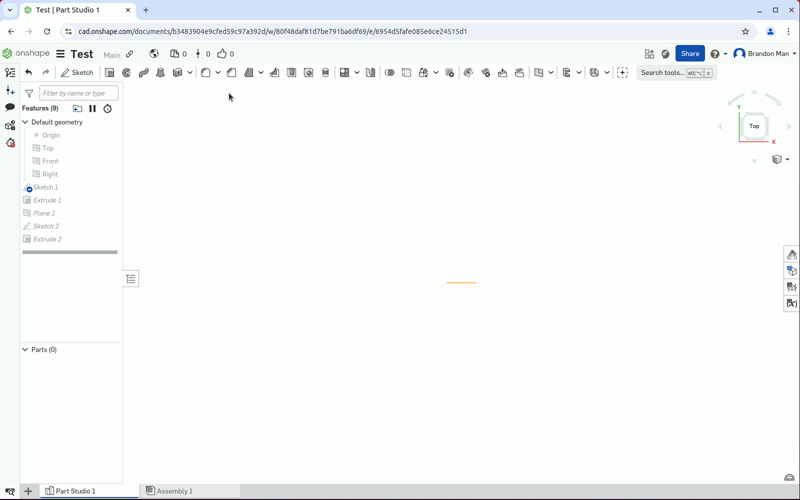
key(shift+s)
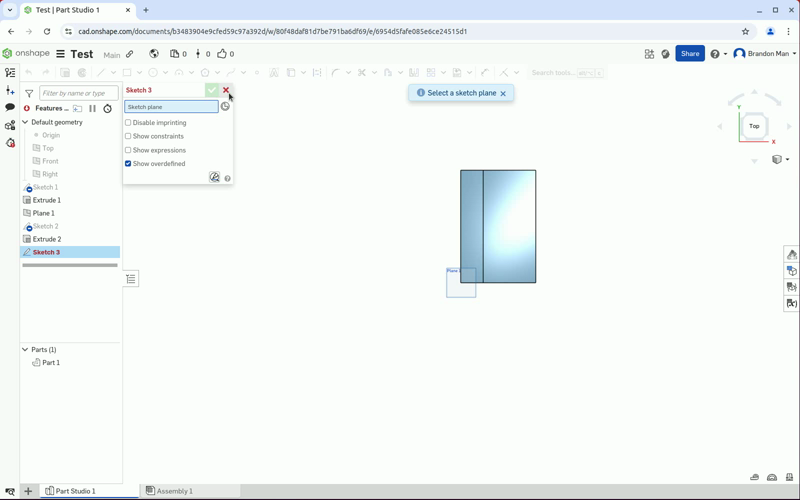
mouse_move(73, 215)
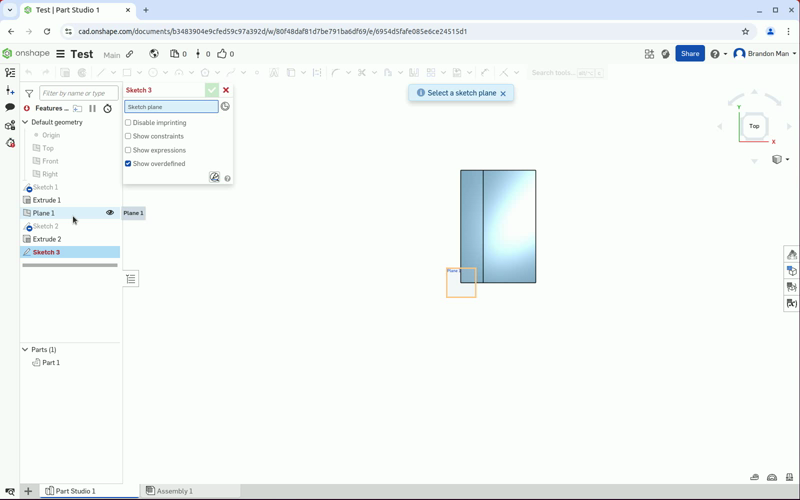
click(73, 215)
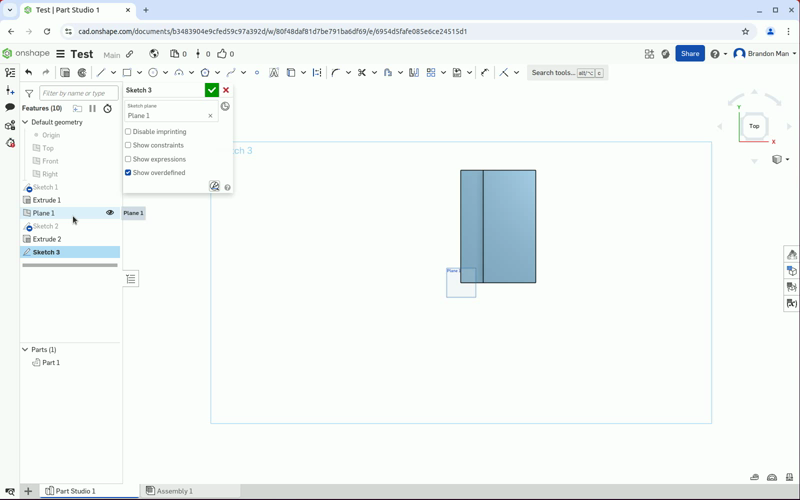
mouse_move(73, 352)
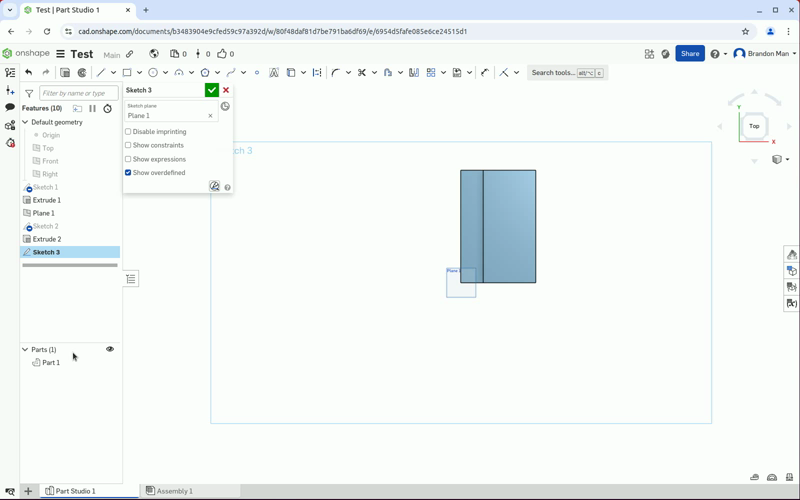
key(y)
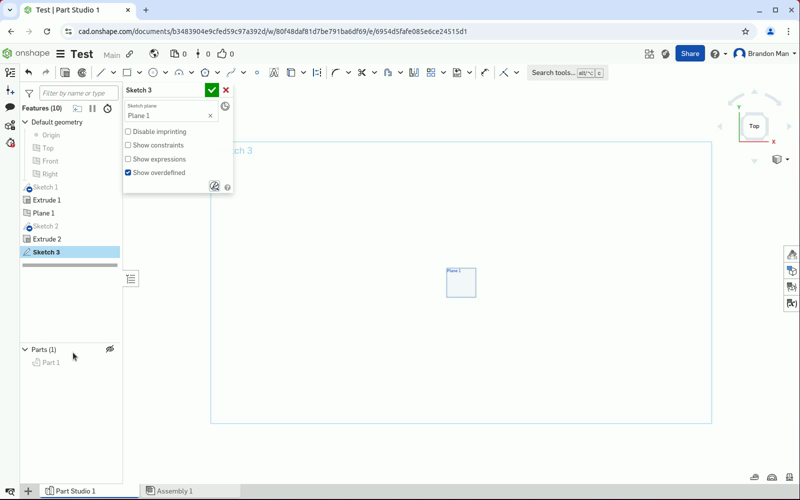
key(c)
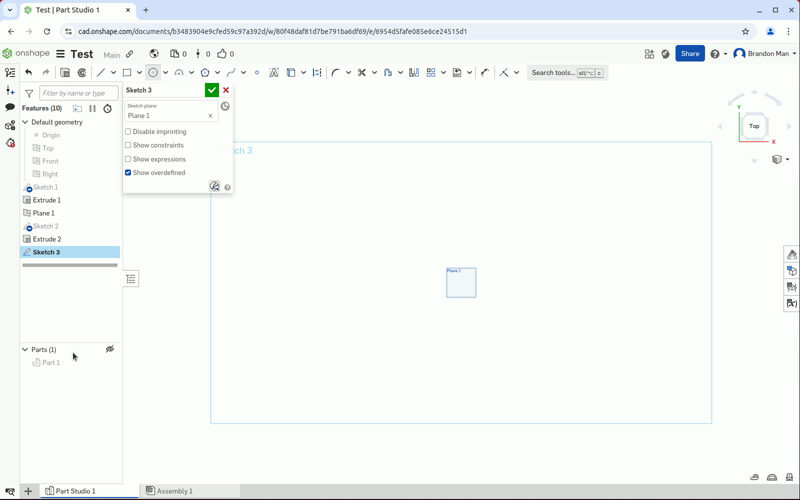
key_down(shift)
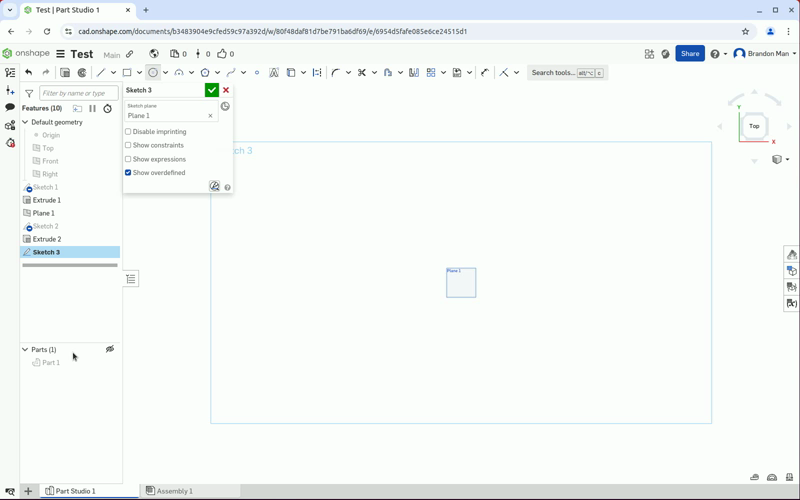
mouse_move(510, 226)
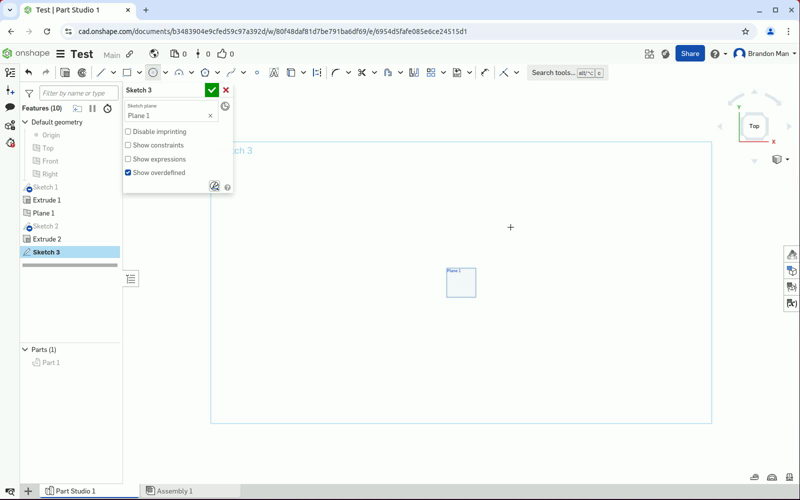
click(510, 226)
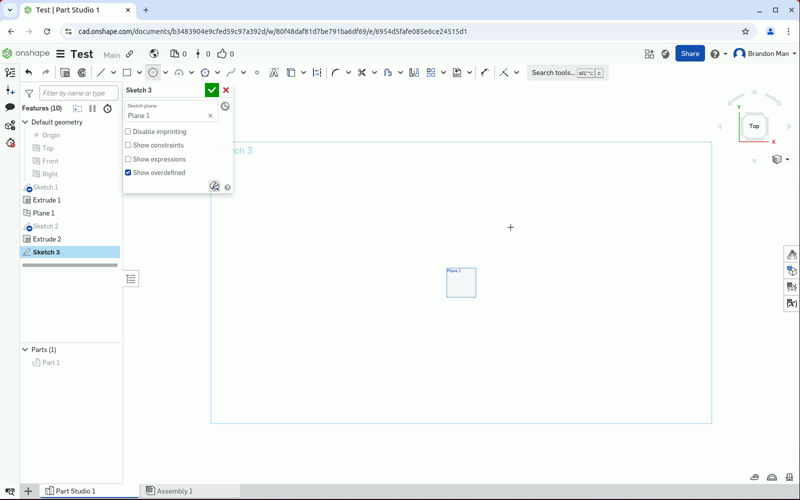
key_up(shift)
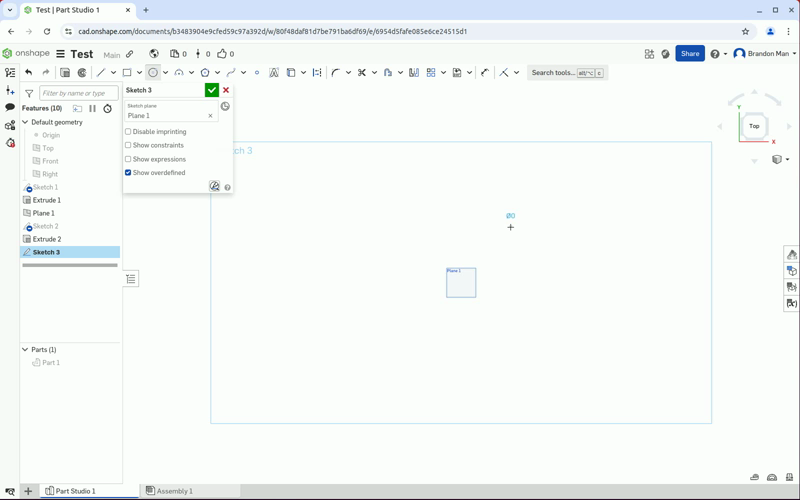
mouse_move(526, 226)
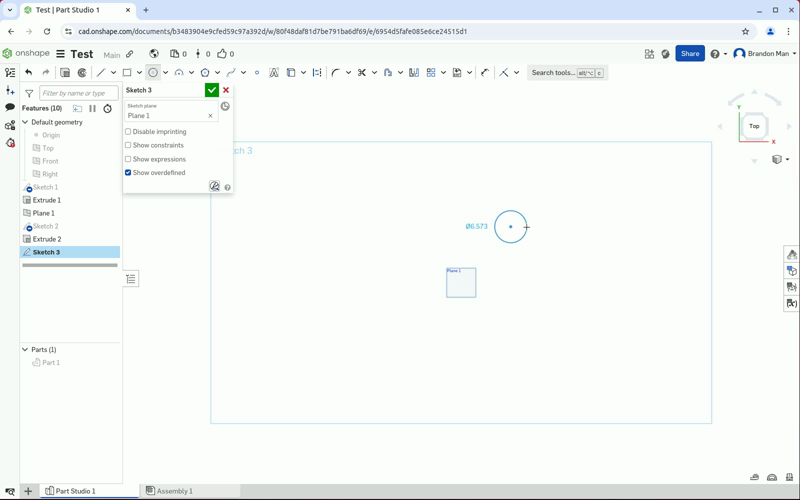
click(526, 226)
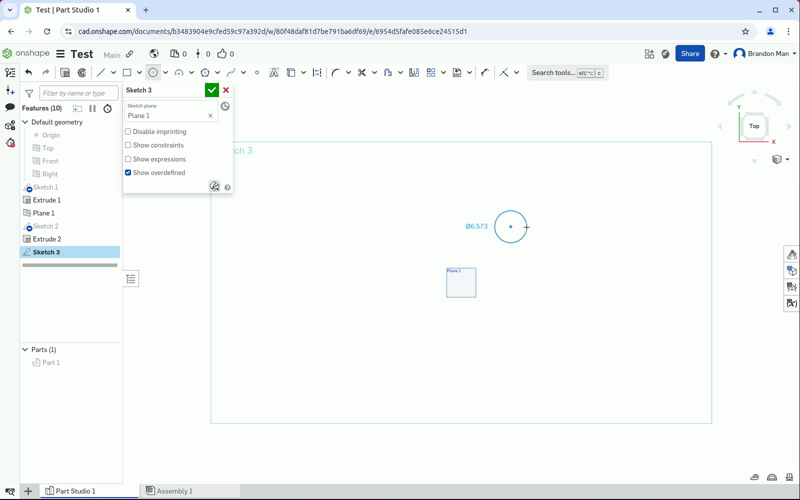
key(esc)
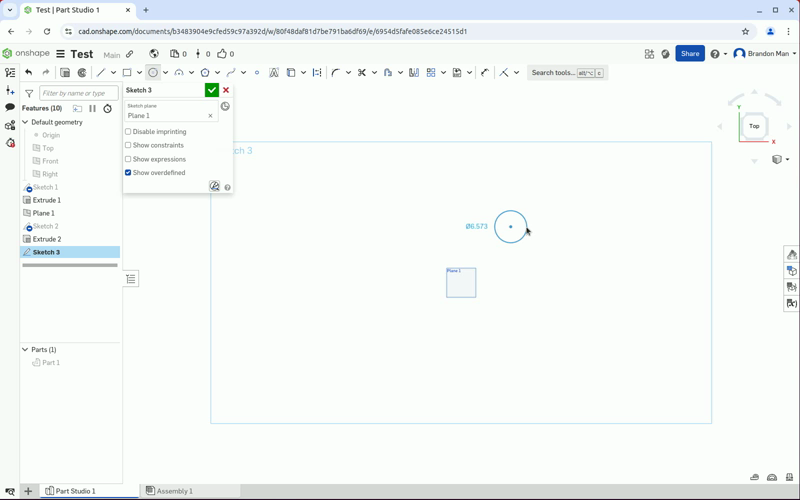
mouse_move(517, 223)
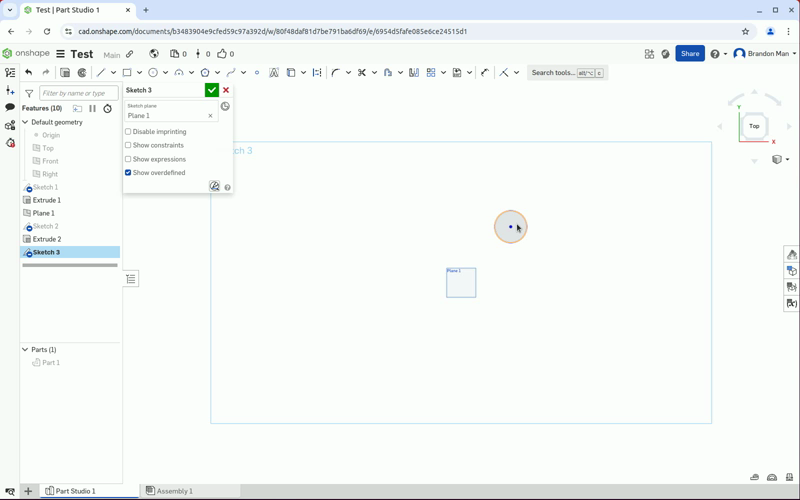
scroll(6)
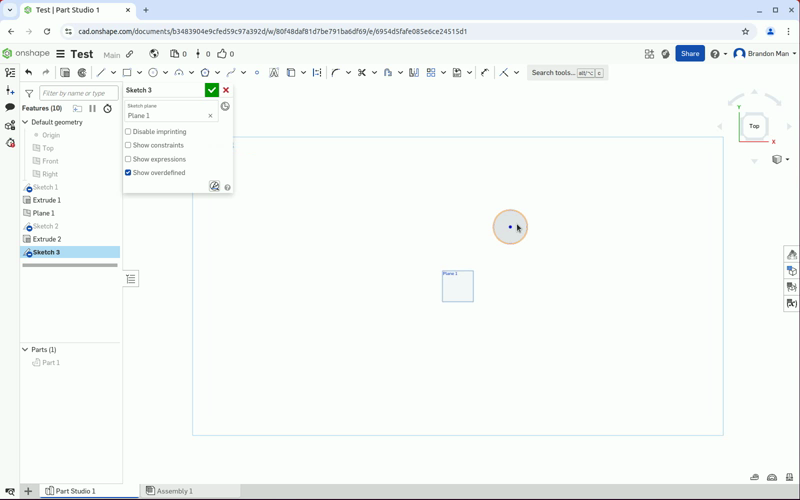
scroll(6)
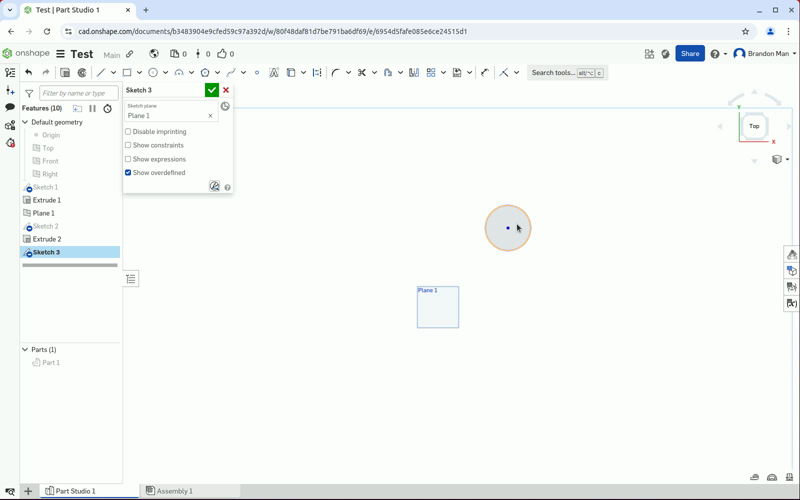
scroll(6)
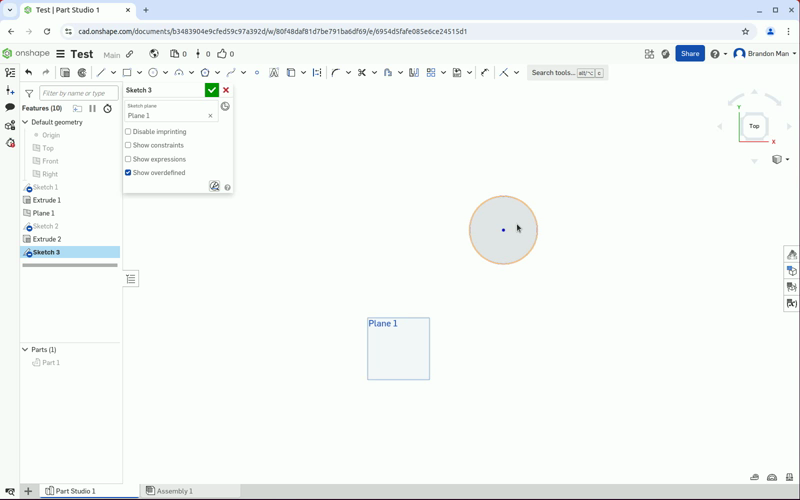
scroll(6)
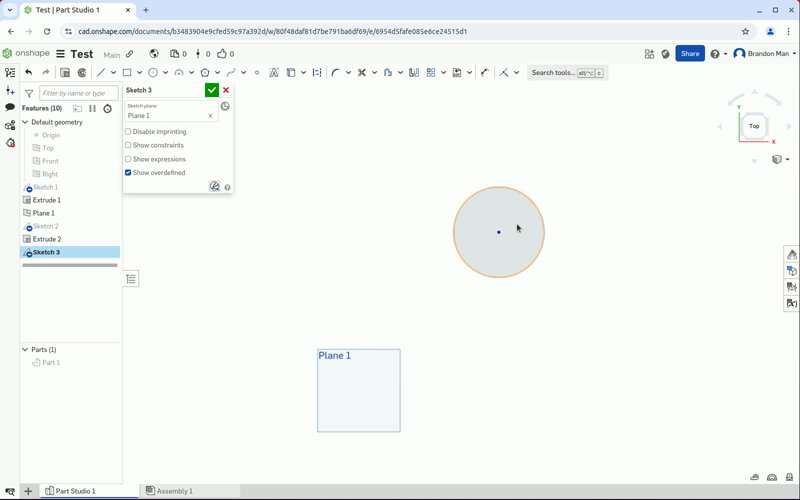
scroll(6)
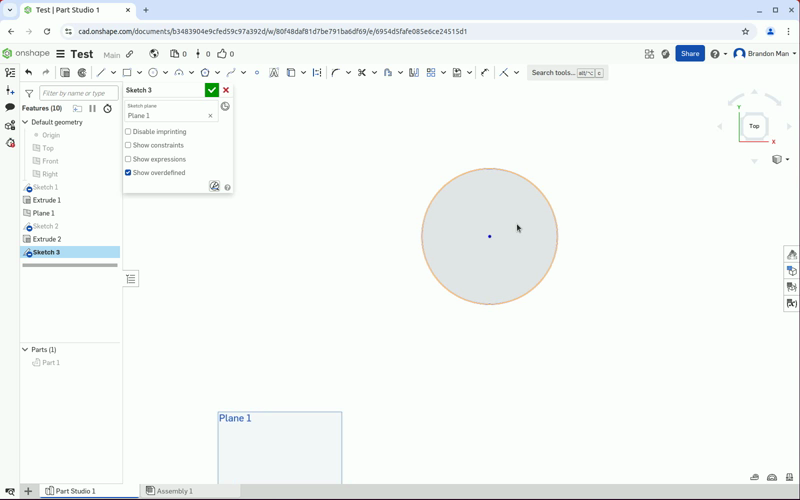
scroll(6)
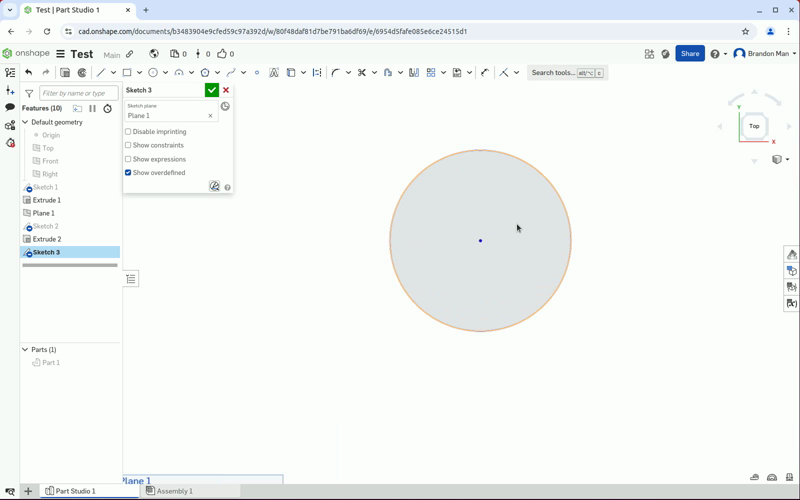
scroll(6)
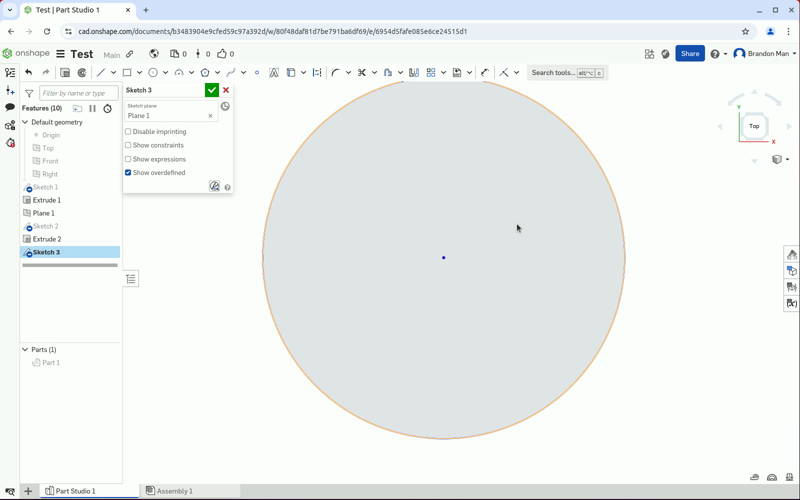
click(517, 223)
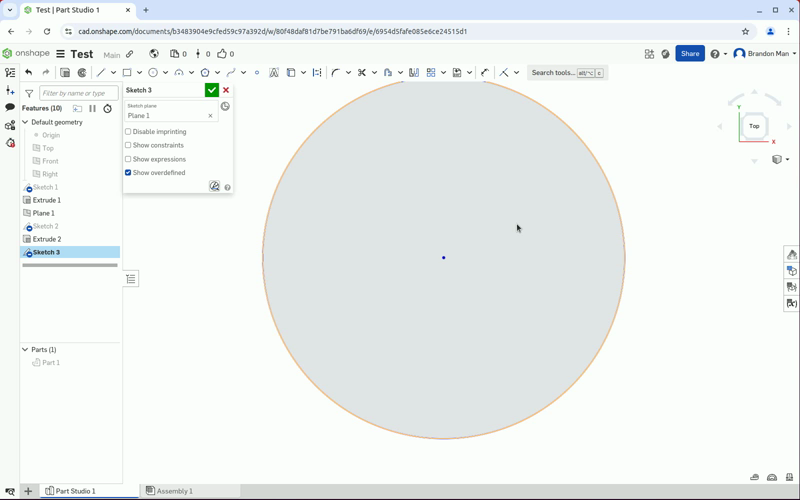
scroll(-6)
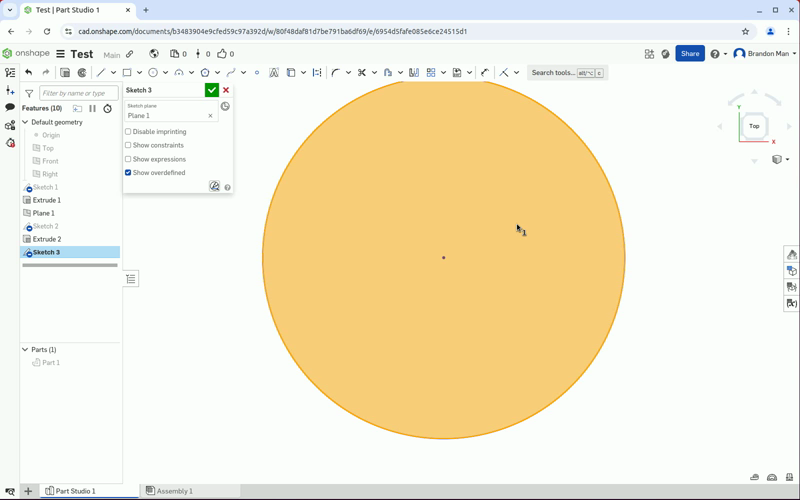
scroll(-6)
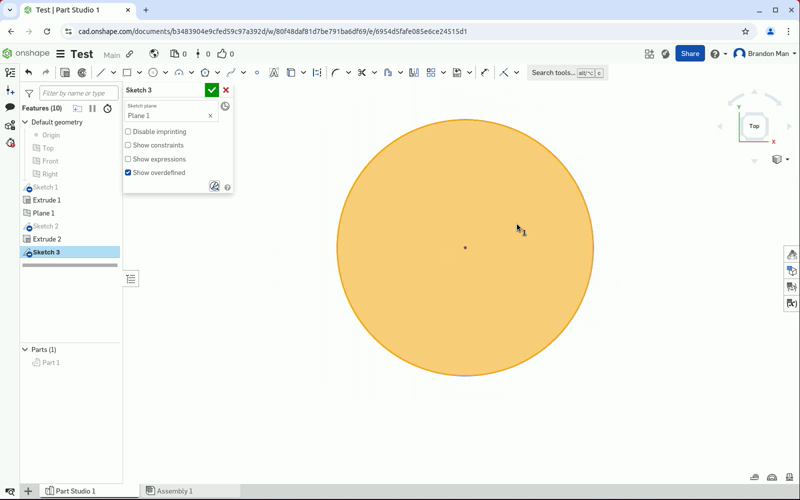
scroll(-6)
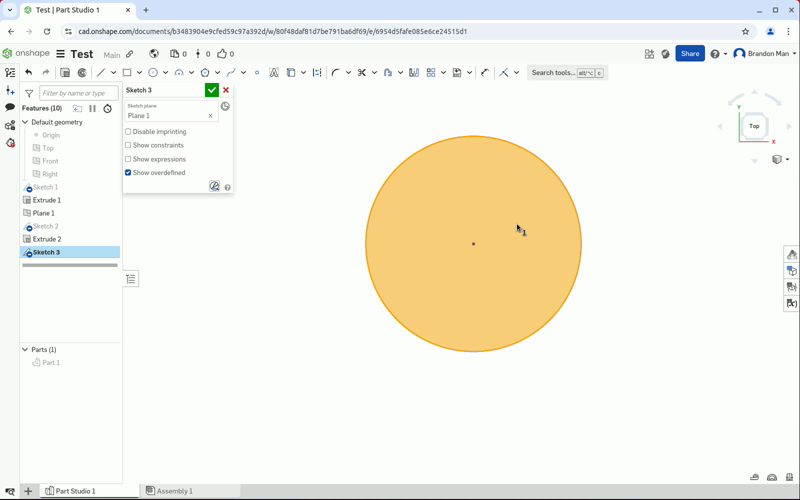
scroll(-6)
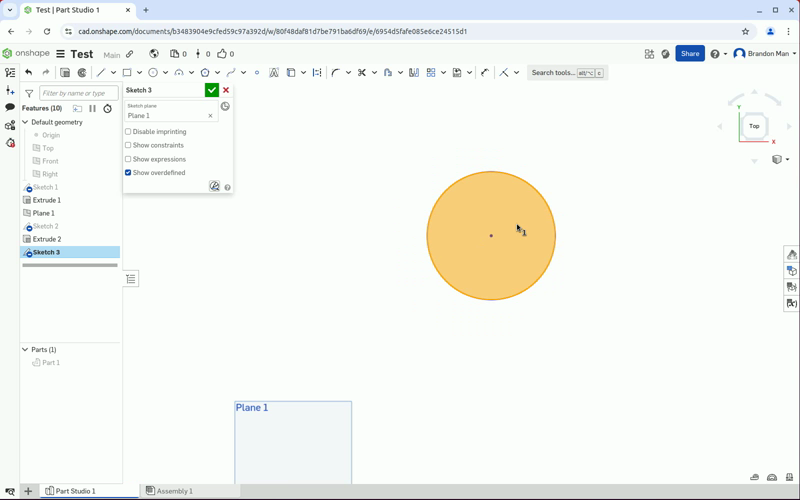
scroll(-6)
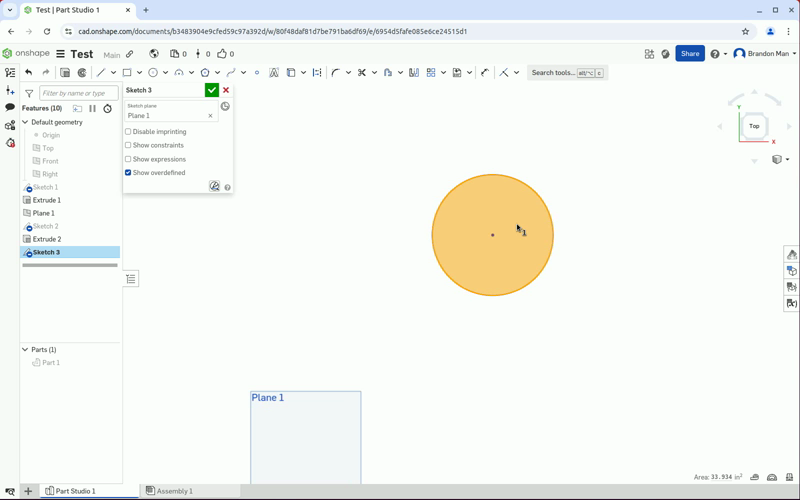
scroll(-6)
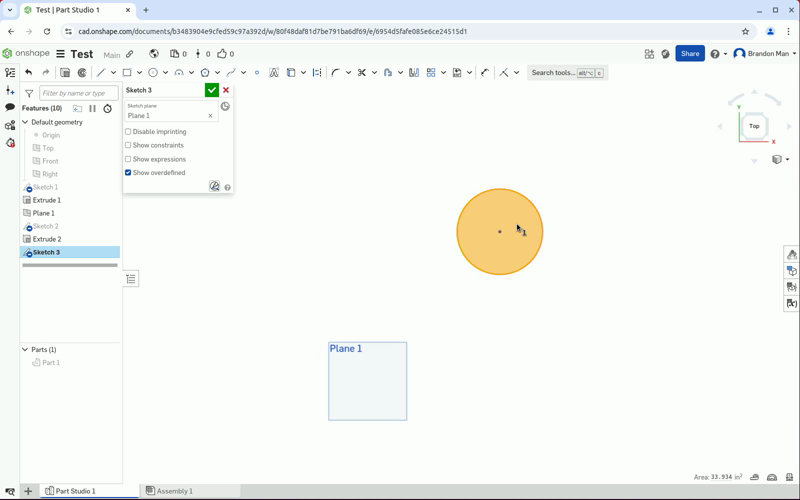
scroll(-6)
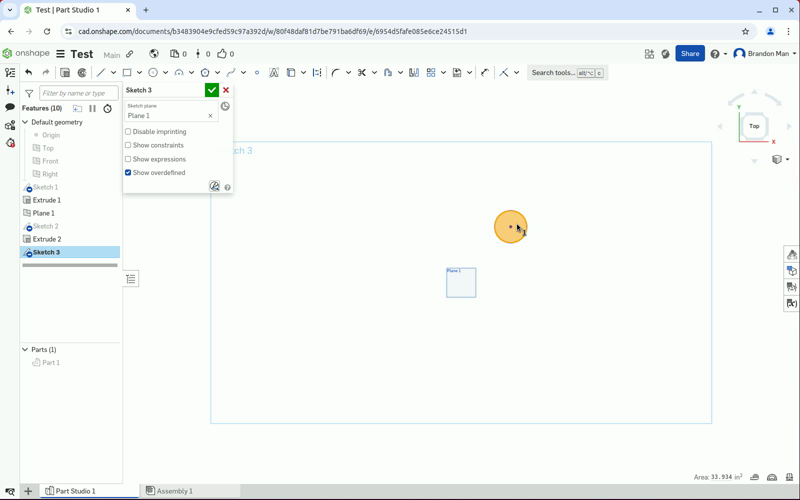
mouse_move(73, 352)
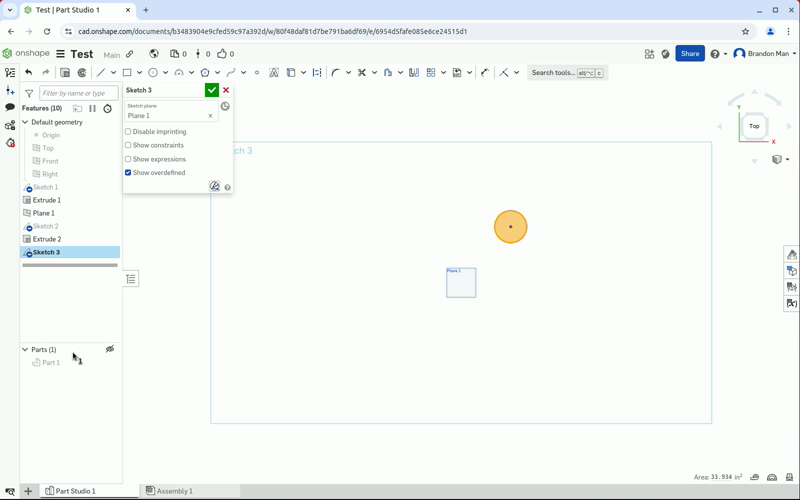
key(shift+y)
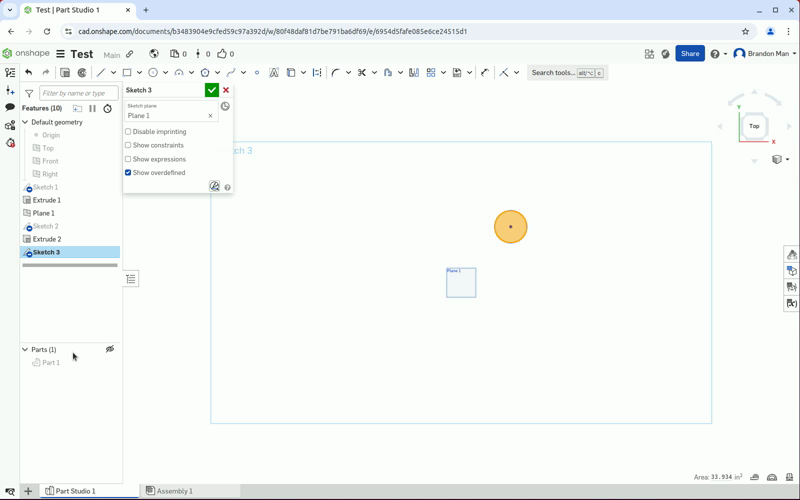
key(shift+e)
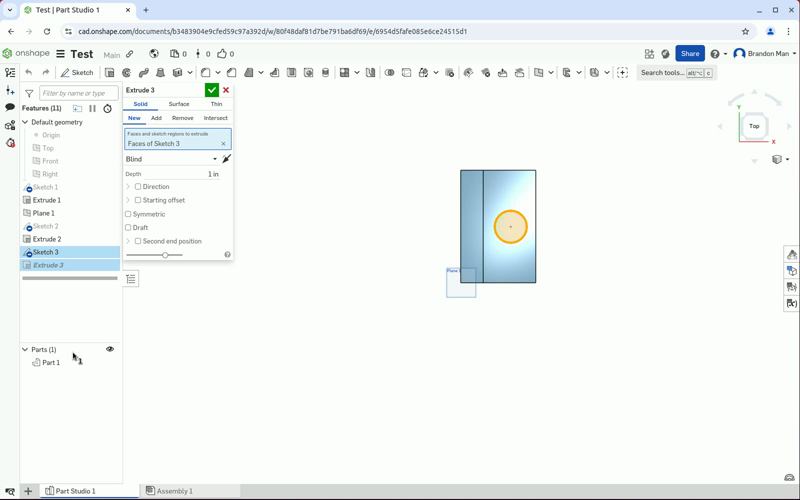
mouse_move(143, 106)
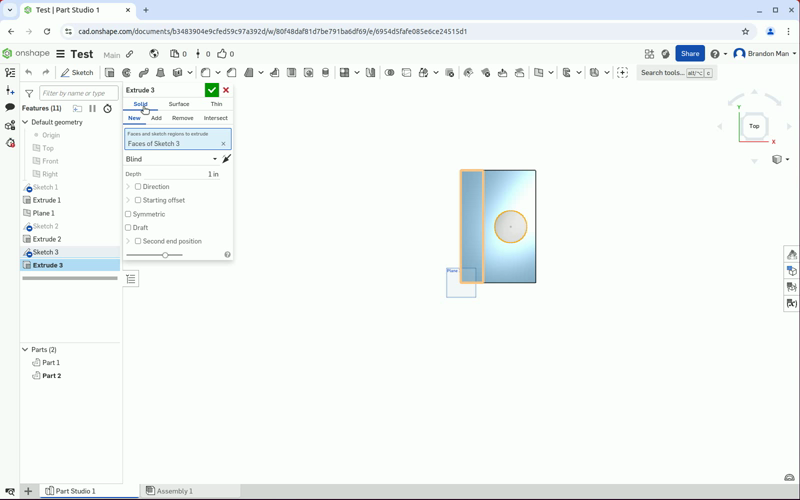
click(143, 106)
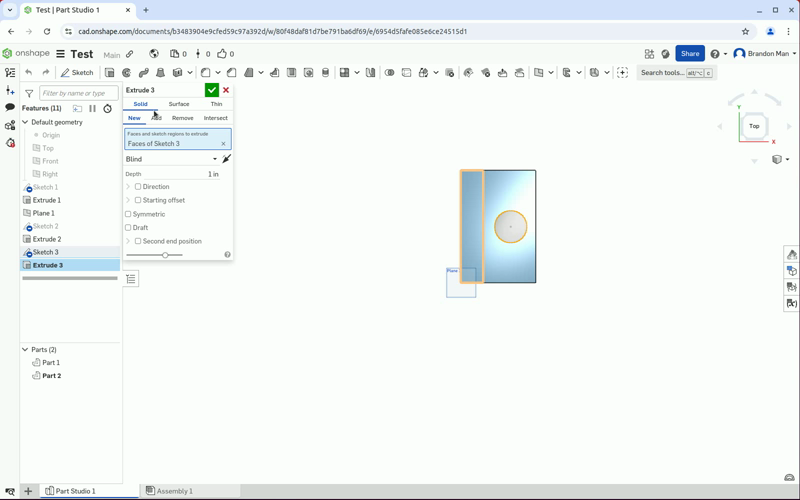
mouse_move(186, 120)
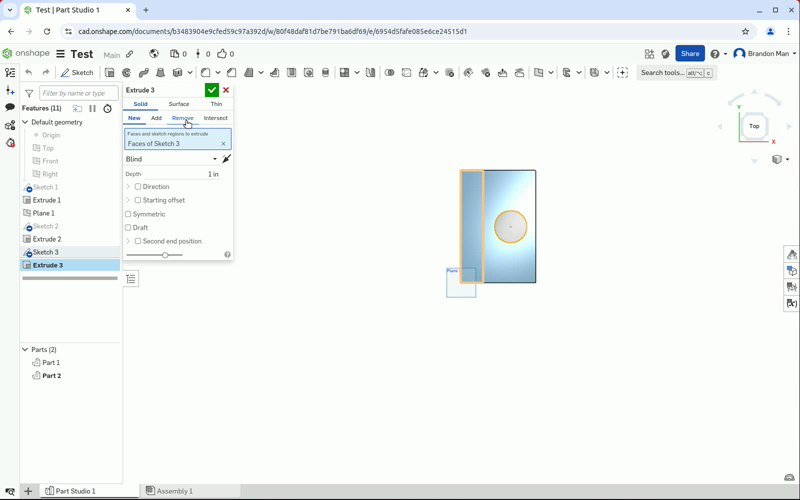
click(186, 120)
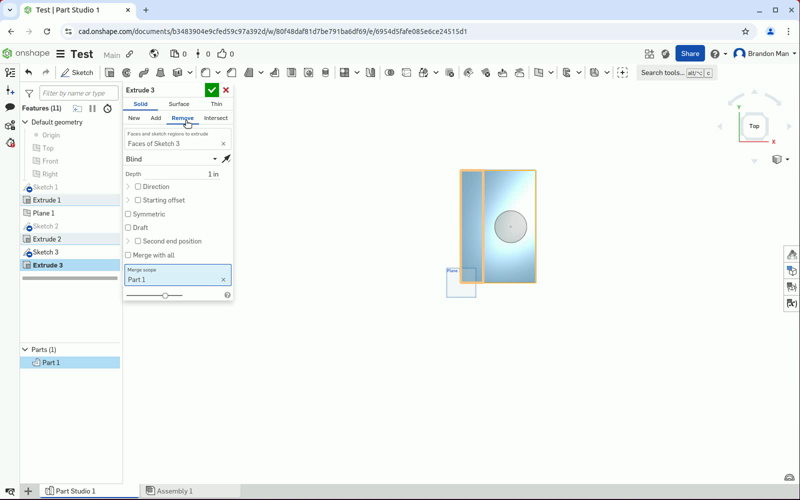
key(tab, 4)
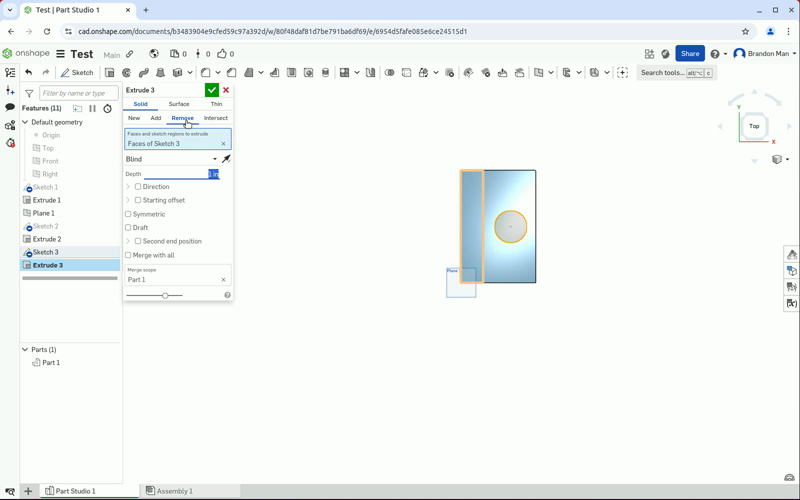
text(30.811)
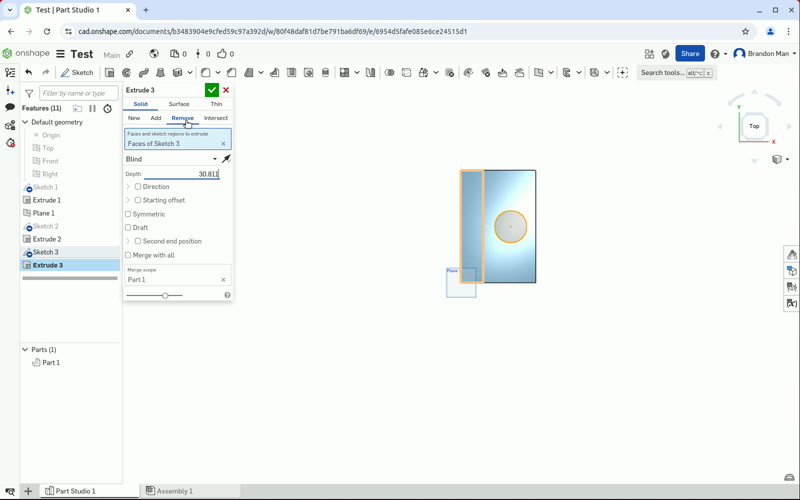
key(tab, 6)
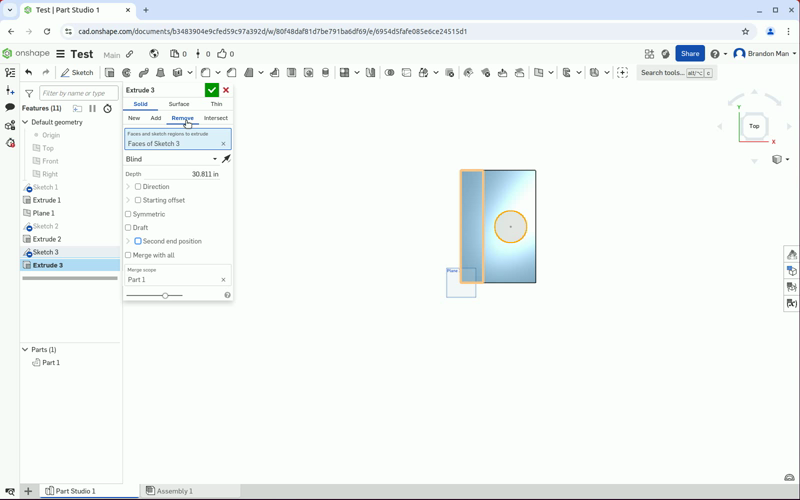
key(space)
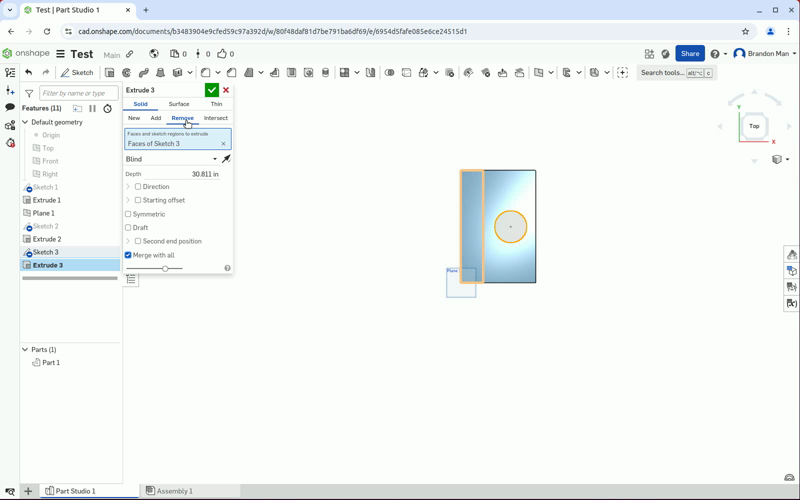
key(enter)
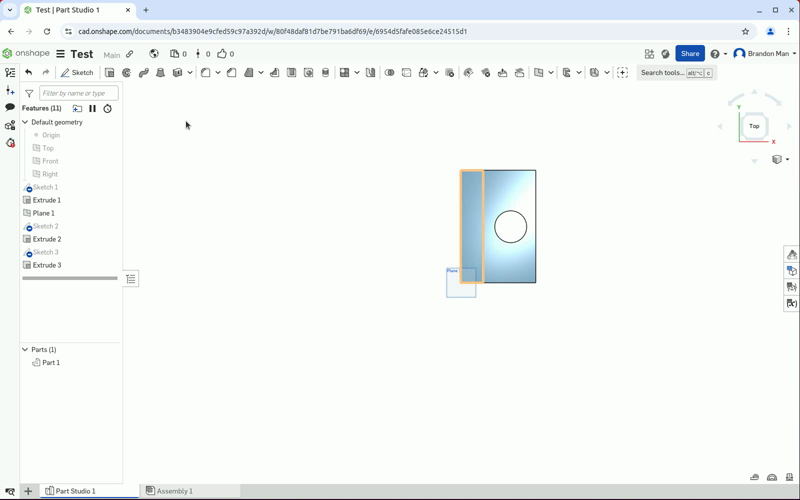
key(shift+h)
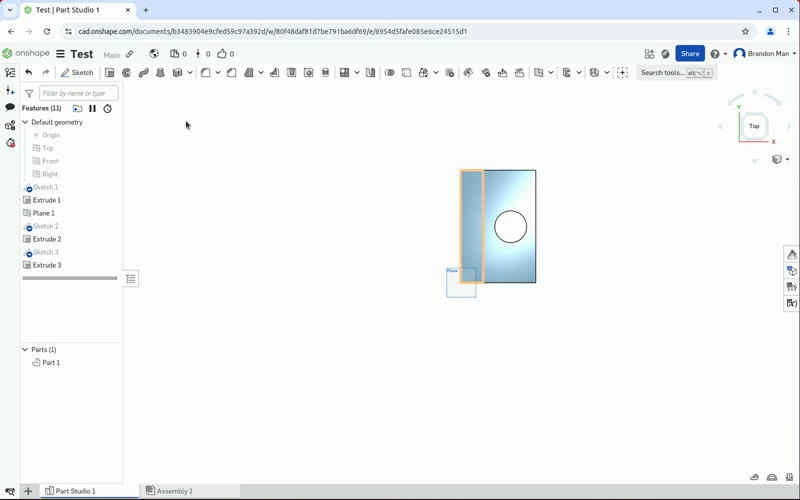
key(shift+h)
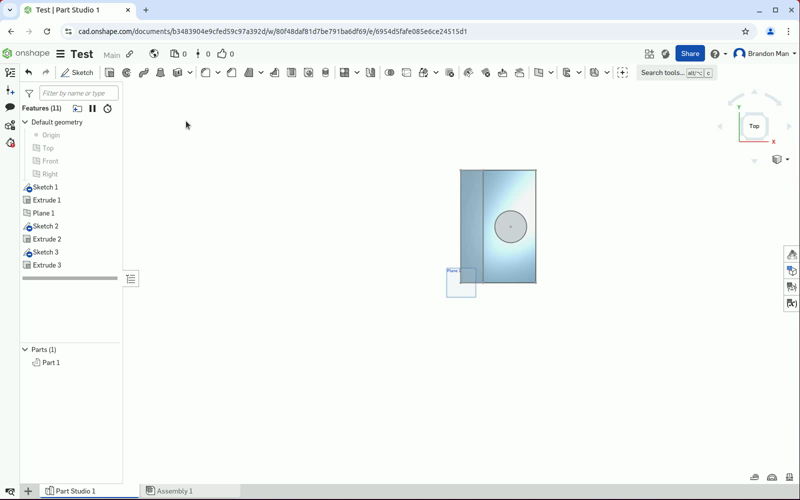
key(shift+7)
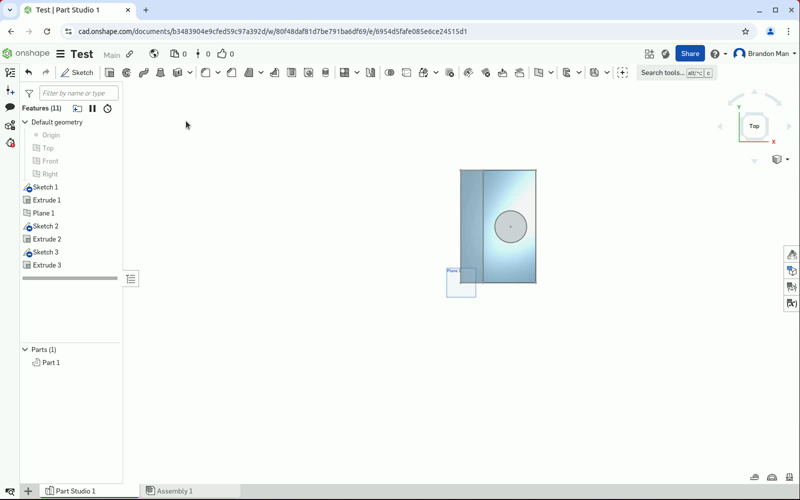
key(up, 3)
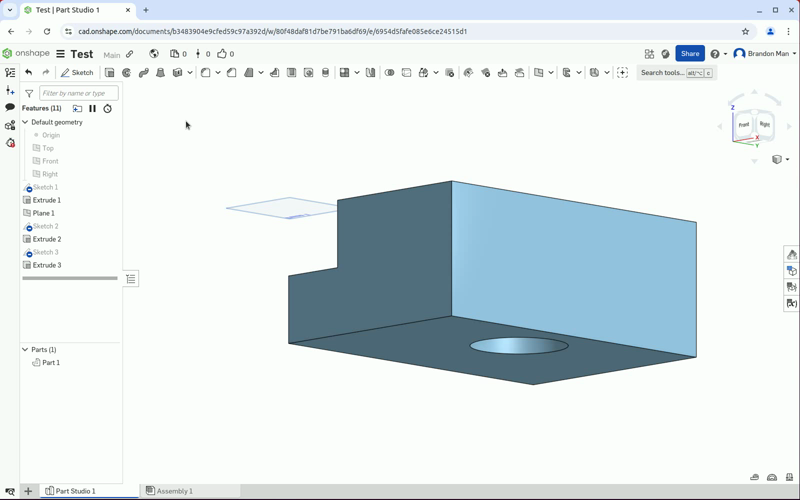
key(left, 3)
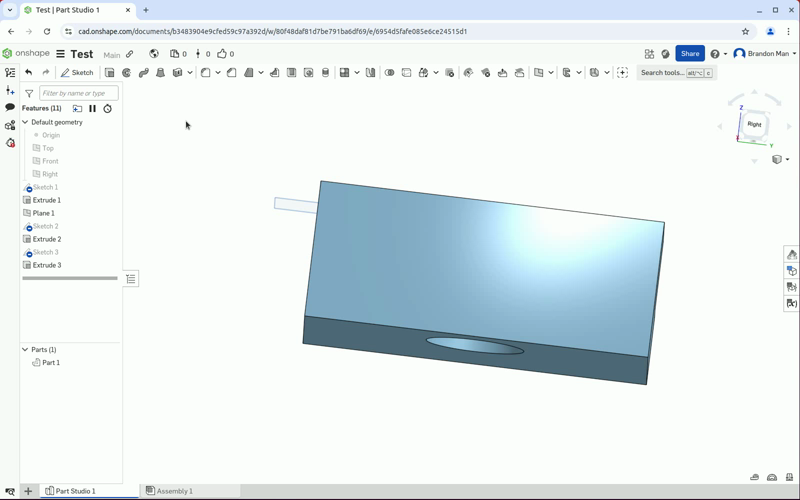
key(right, 3)
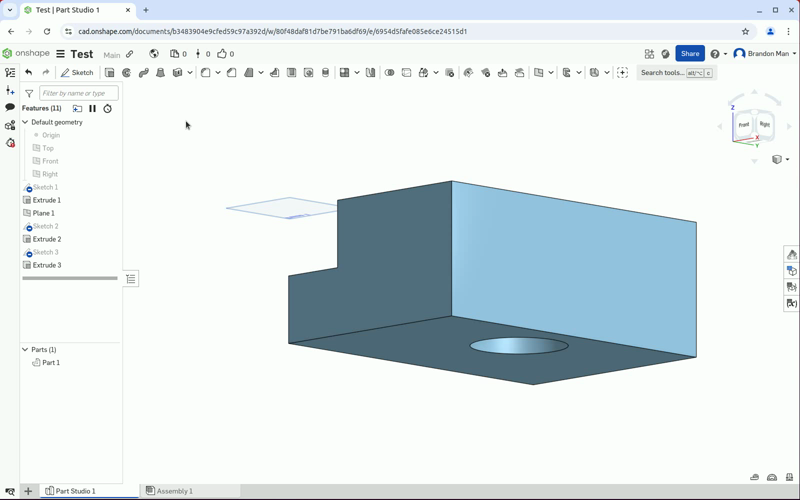
key(down, 3)
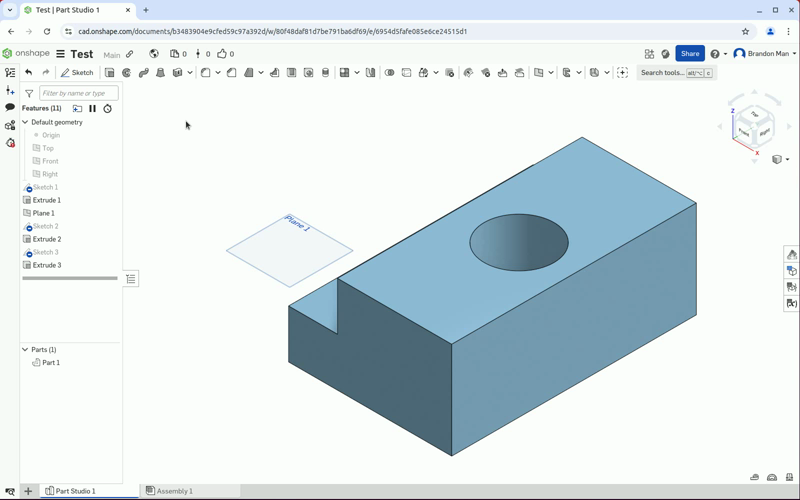
mouse_move(73, 189)
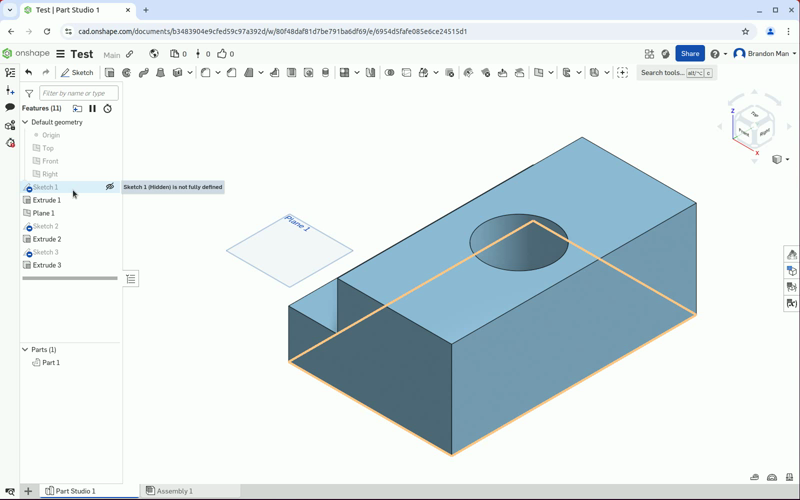
click(73, 189)